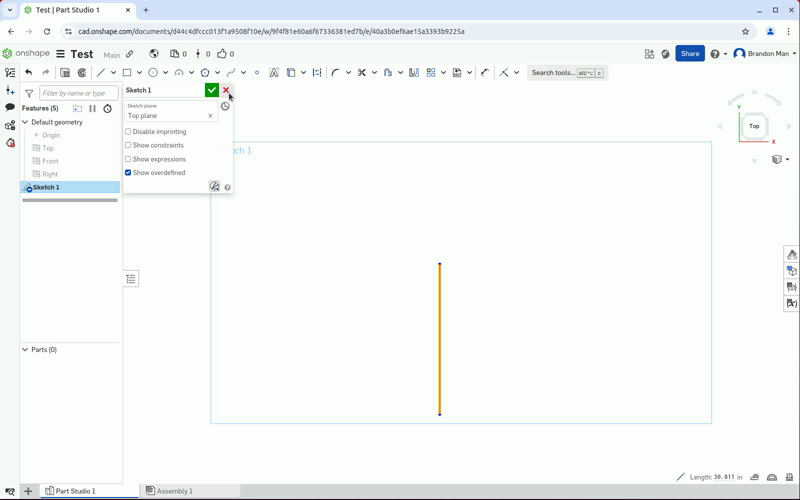
key(shift+h)
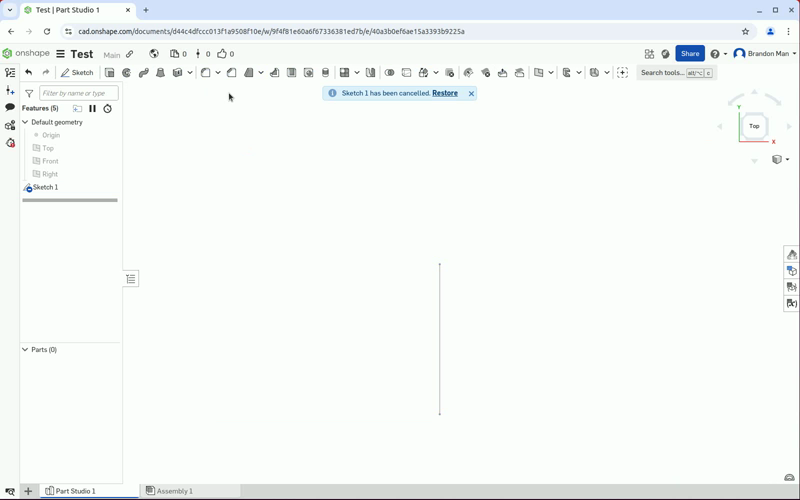
key(shift+s)
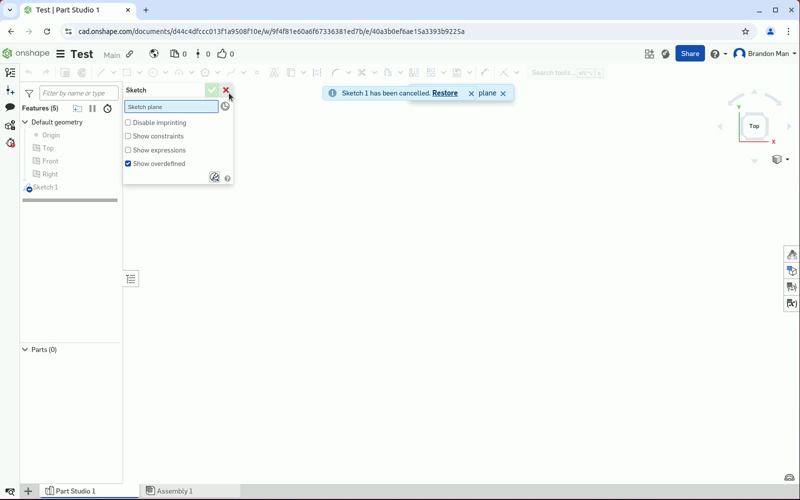
mouse_move(73, 150)
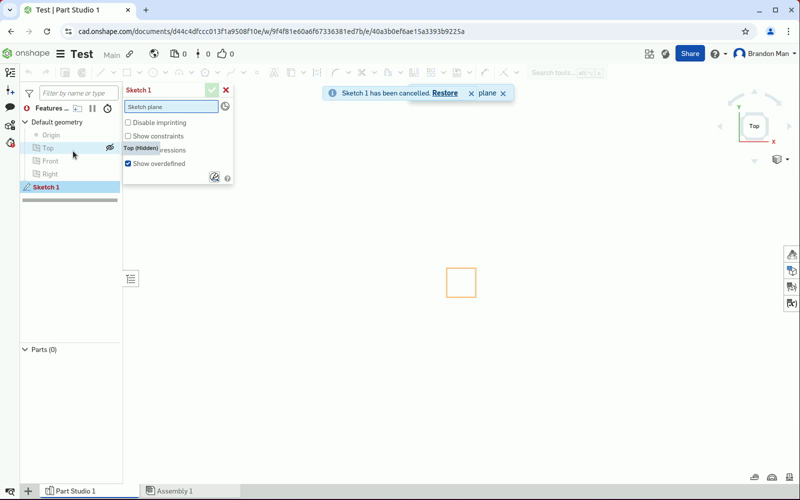
click(73, 150)
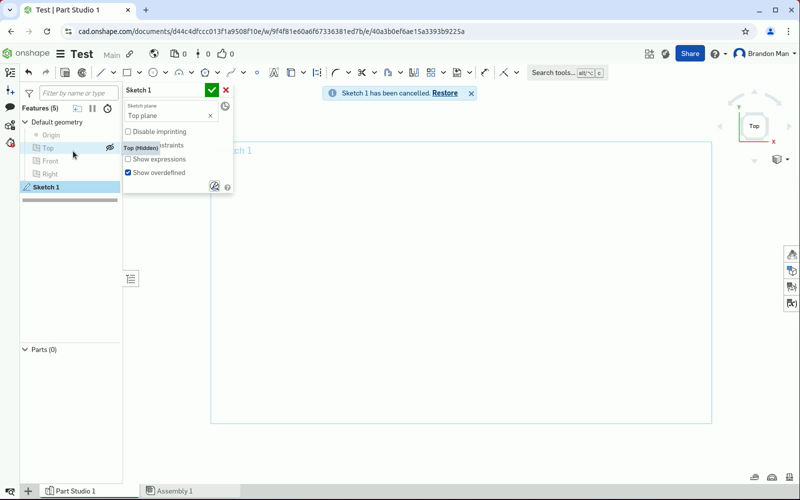
mouse_move(73, 352)
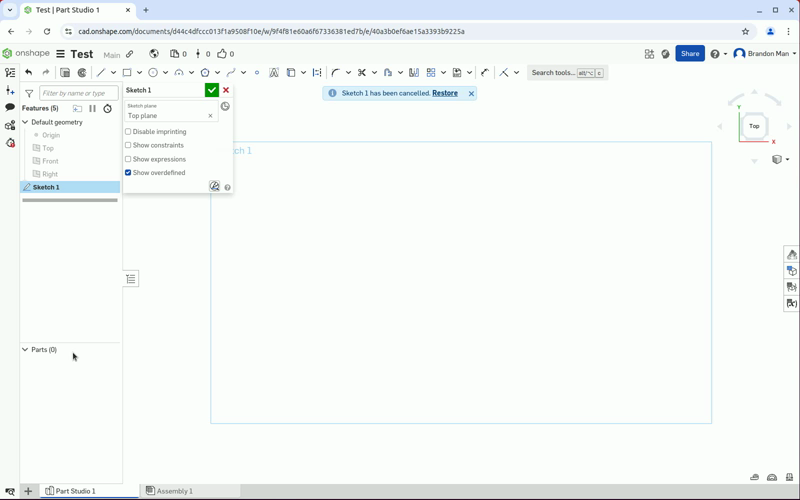
key(y)
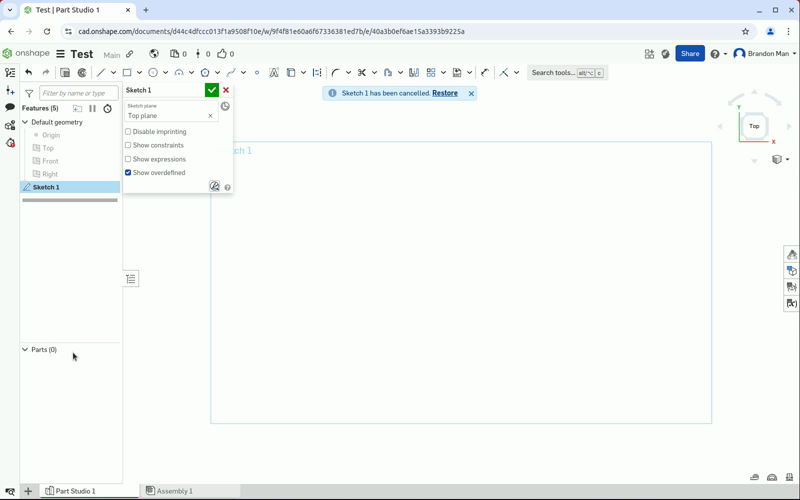
key(l)
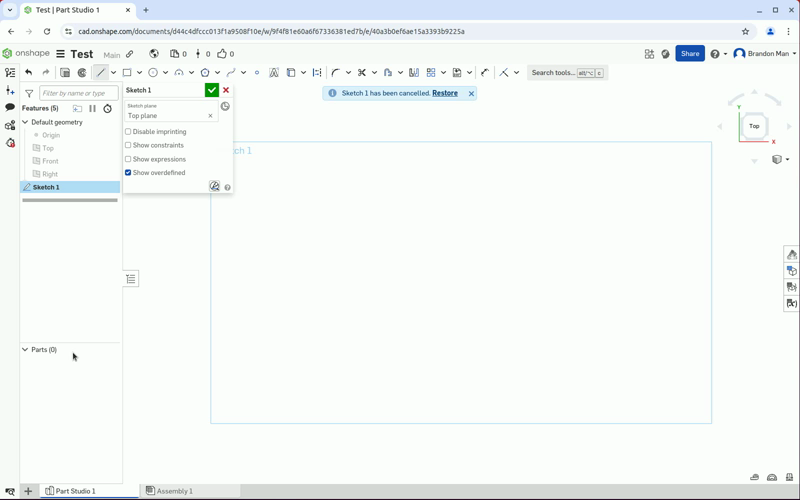
key_down(shift)
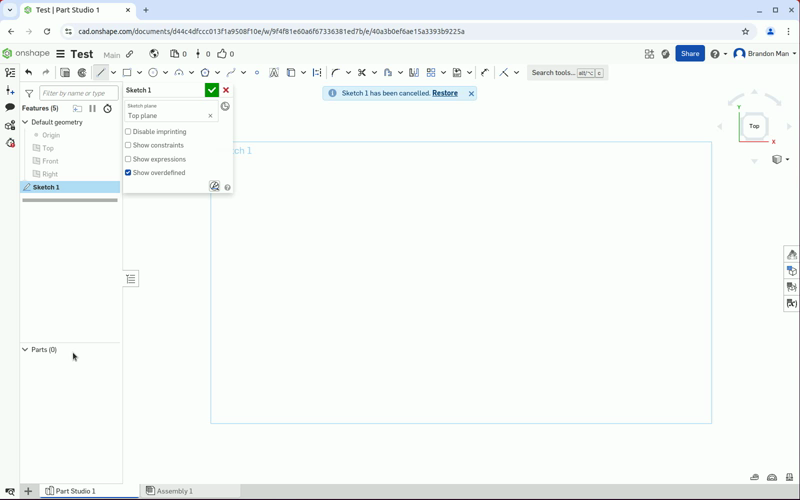
mouse_move(430, 395)
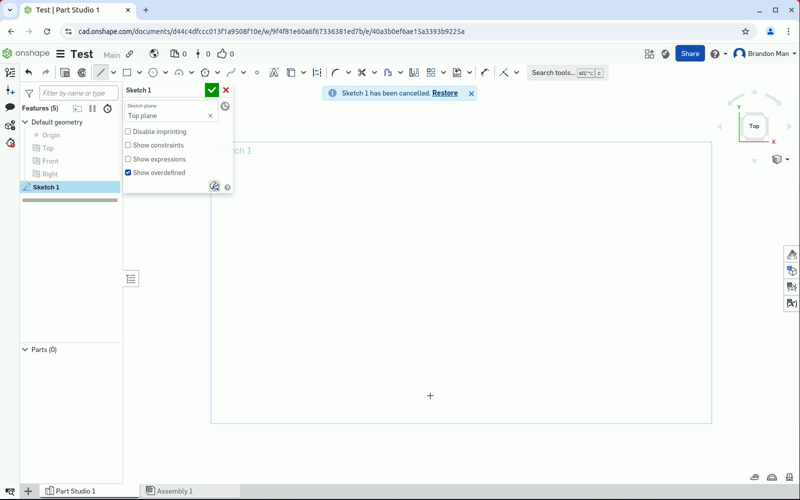
click(430, 395)
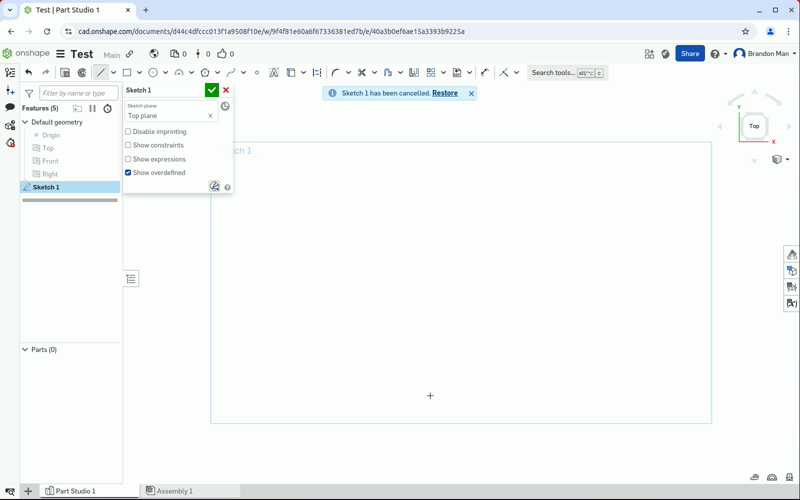
key_up(shift)
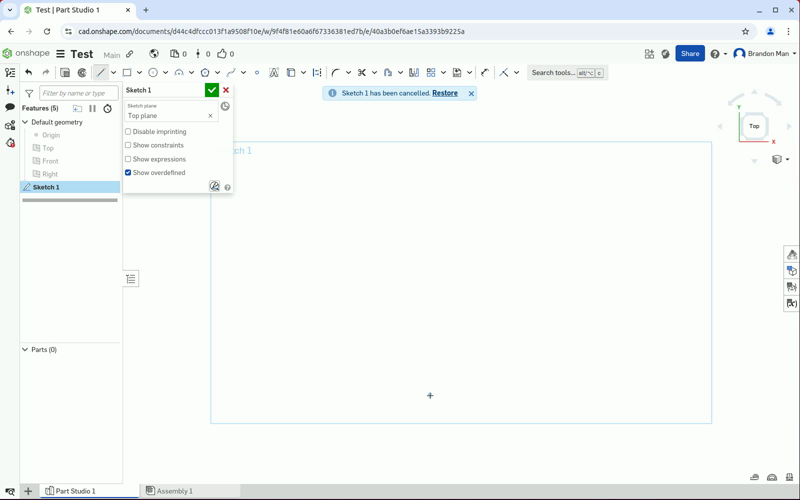
key_down(shift)
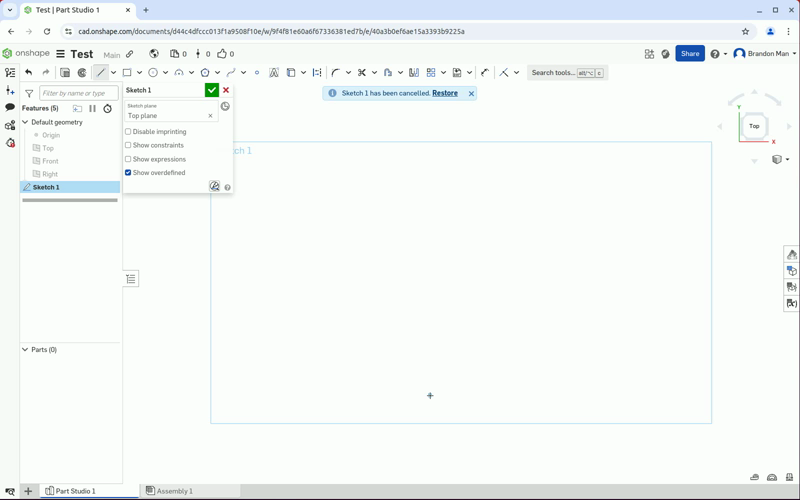
mouse_move(460, 395)
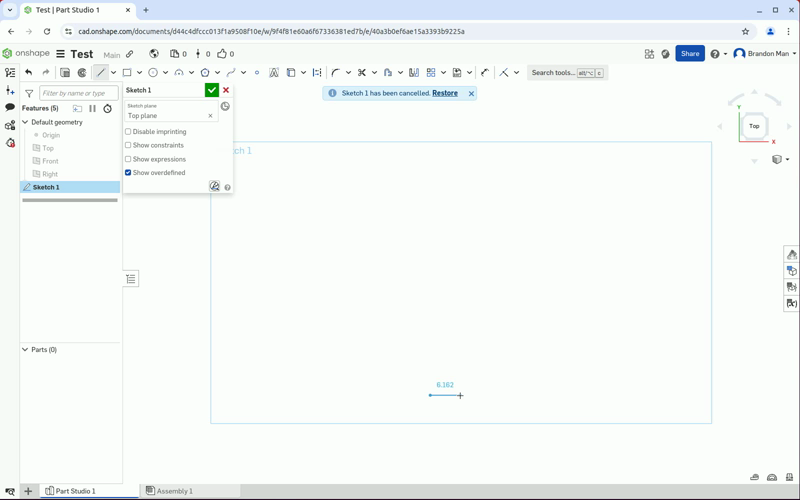
mouse_move(489, 395)
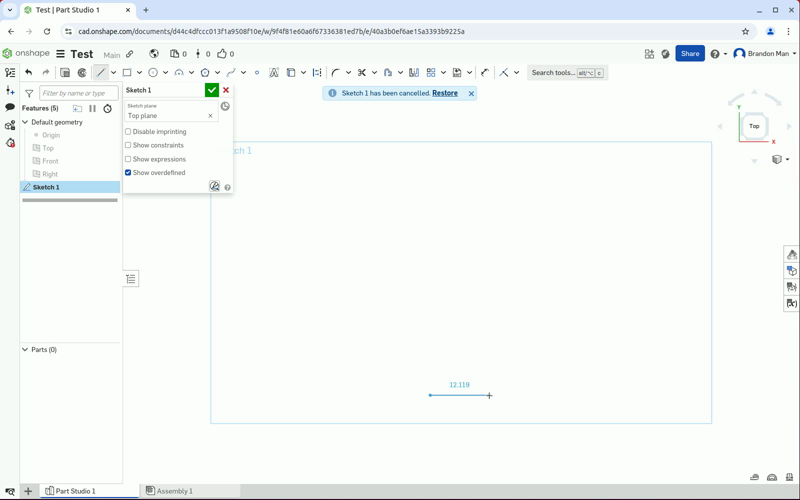
click(489, 395)
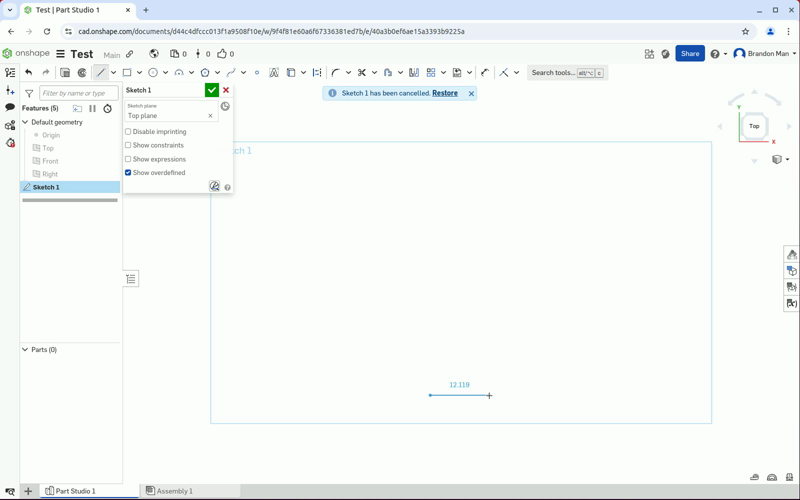
key_up(shift)
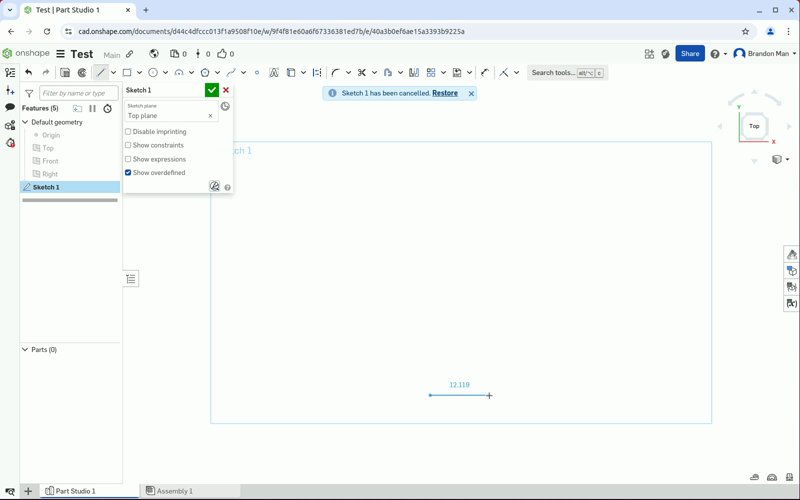
key_down(shift)
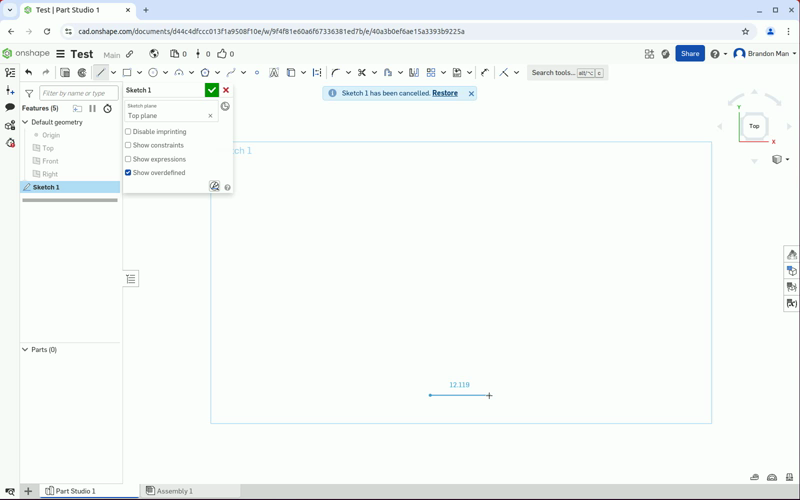
mouse_move(489, 171)
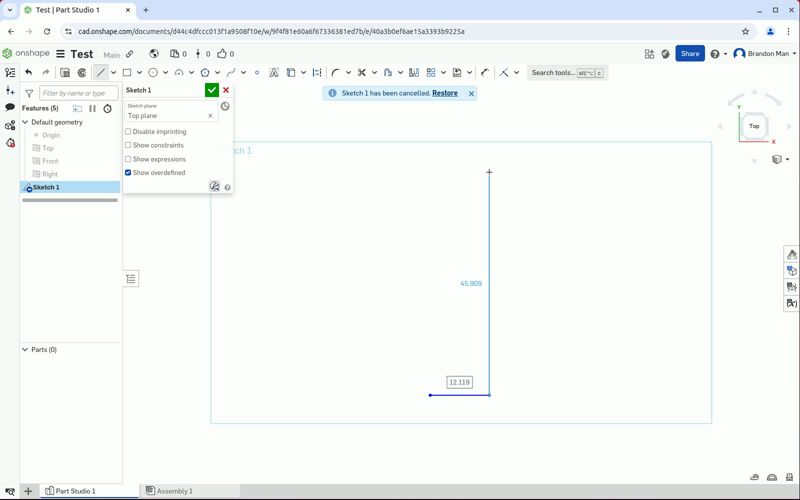
click(489, 171)
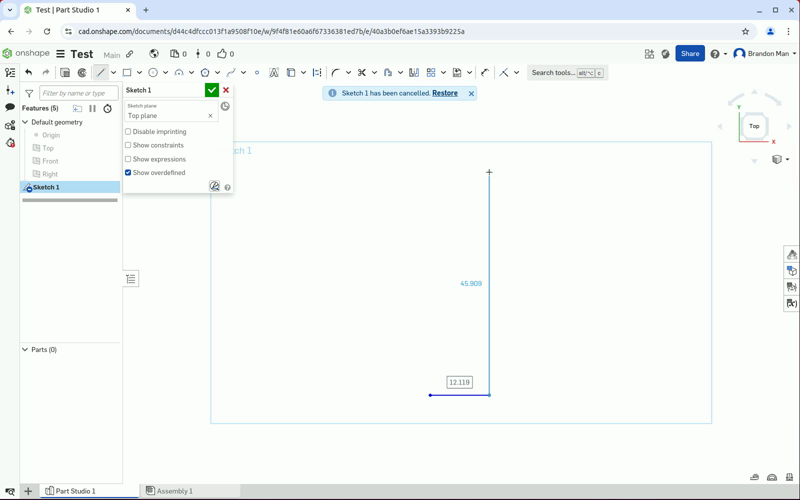
key_up(shift)
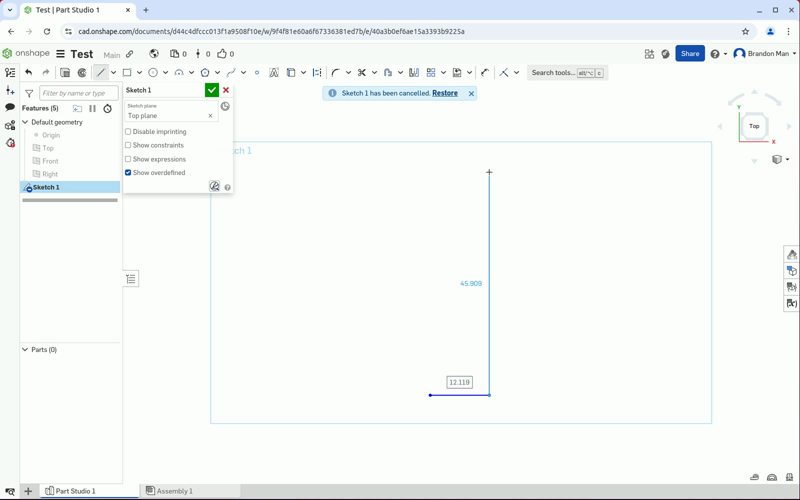
key_down(shift)
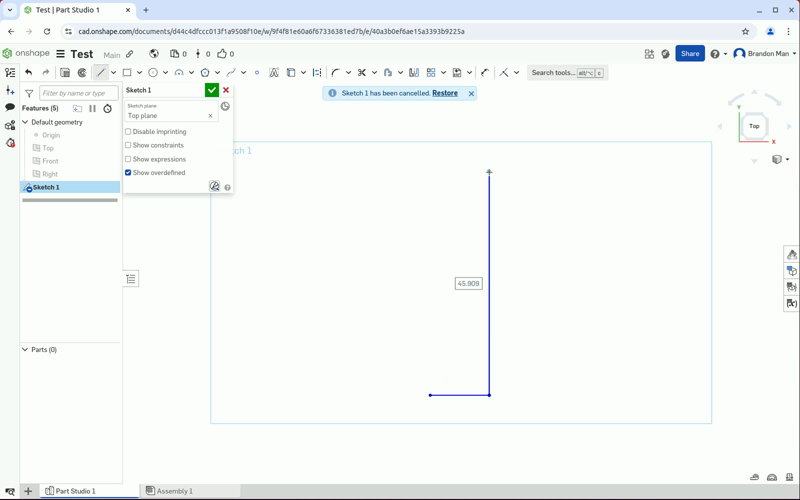
mouse_move(519, 171)
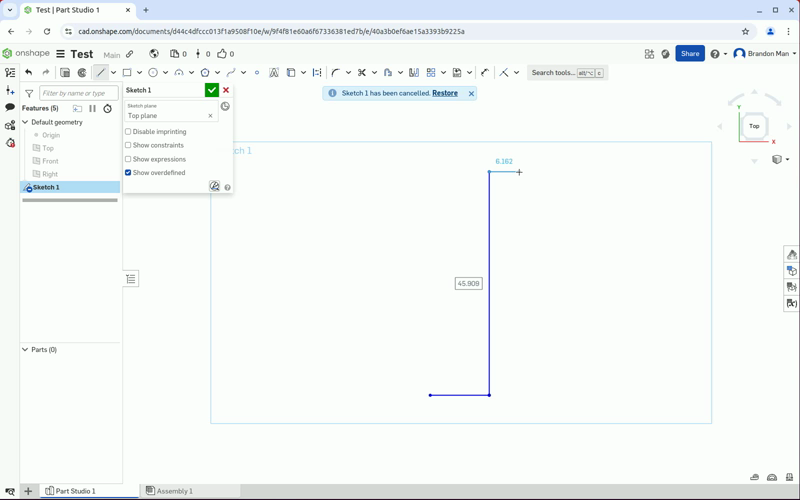
mouse_move(430, 171)
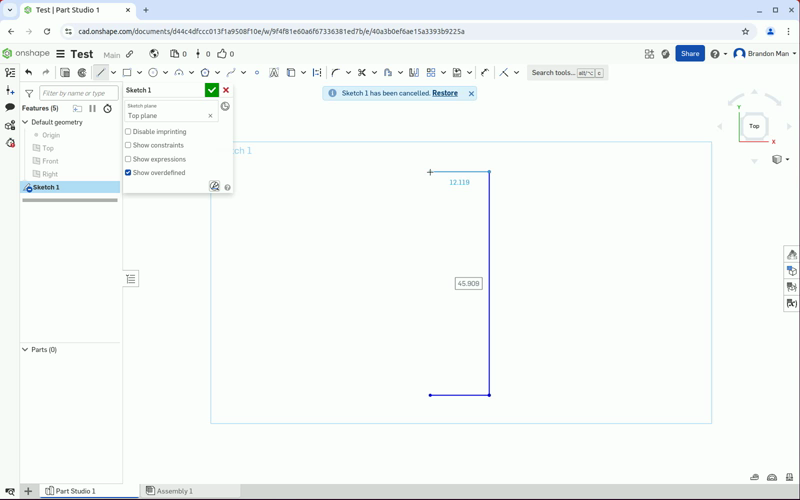
click(430, 171)
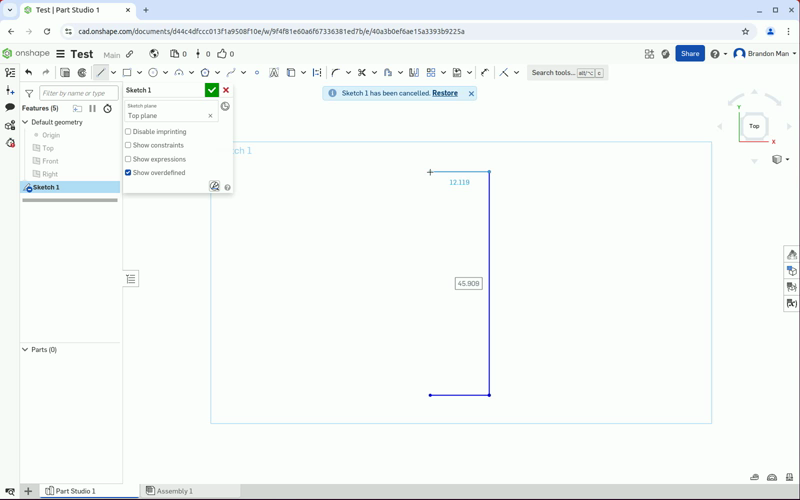
key_up(shift)
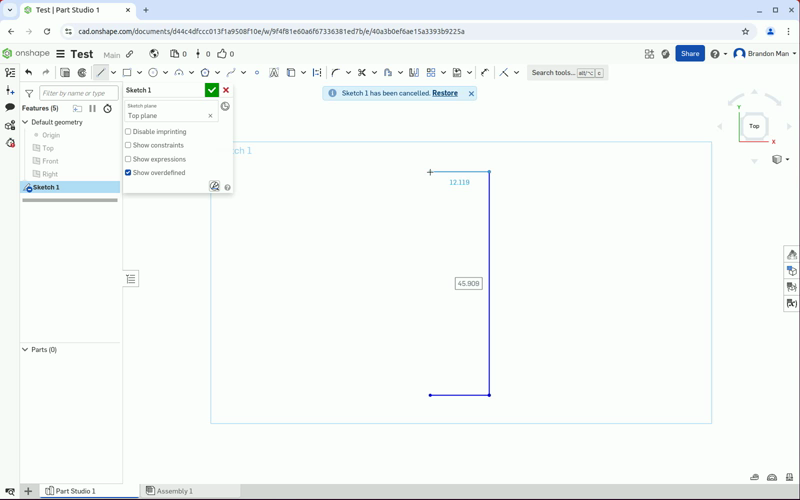
key_down(shift)
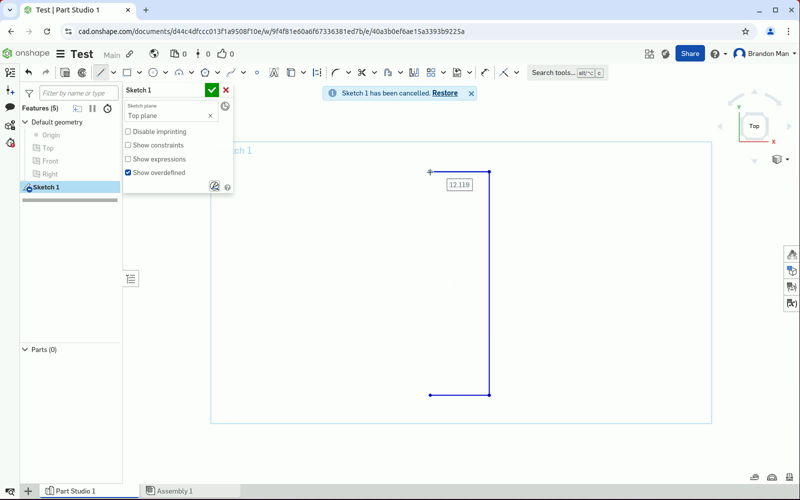
mouse_move(430, 395)
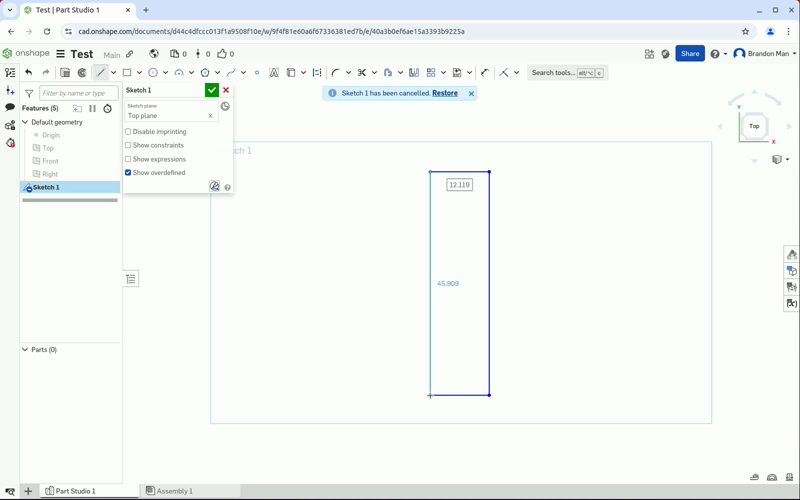
key_up(shift)
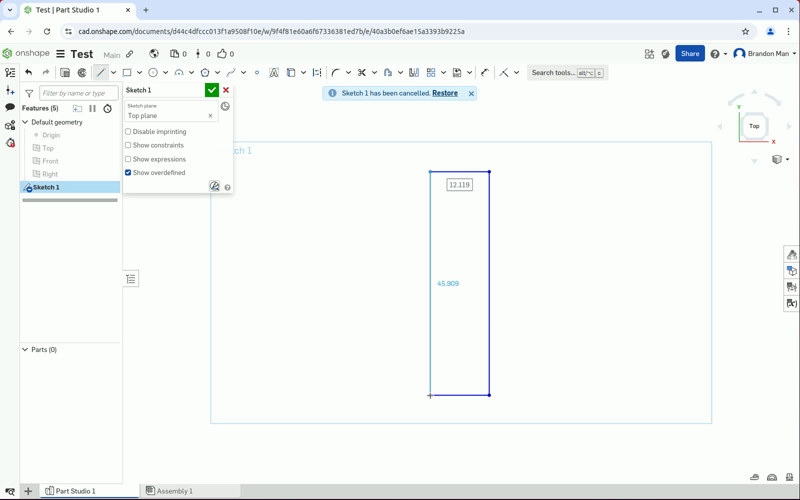
click(430, 395)
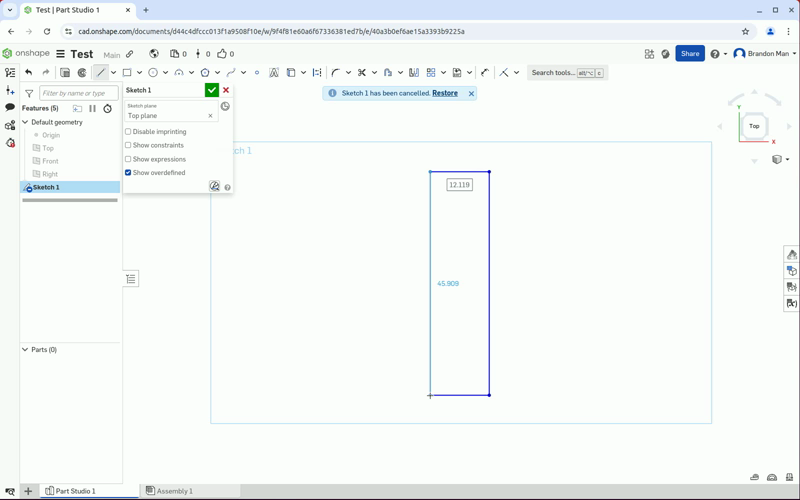
key(esc)
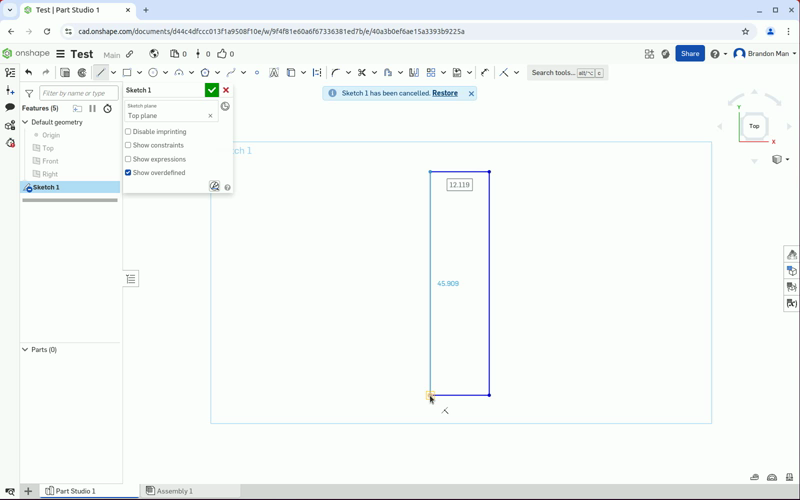
mouse_move(476, 315)
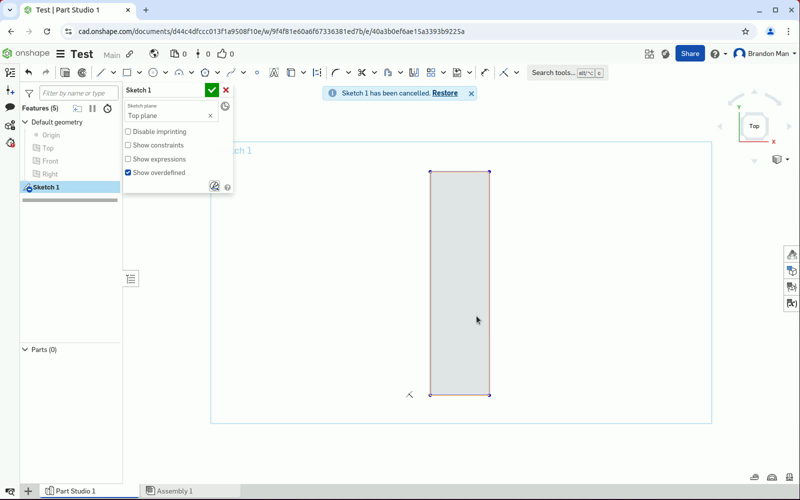
click(476, 315)
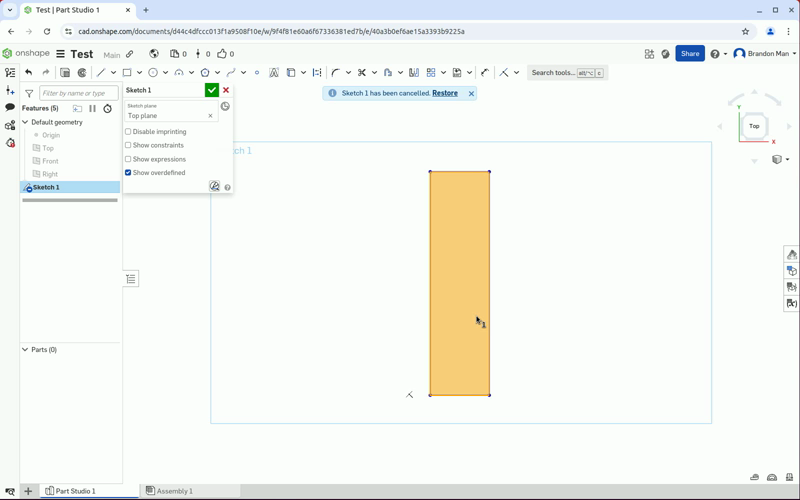
mouse_move(73, 352)
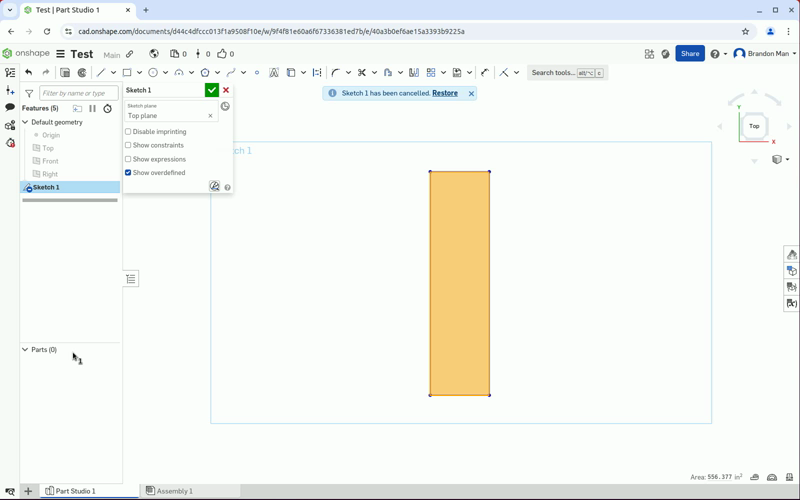
key(shift+y)
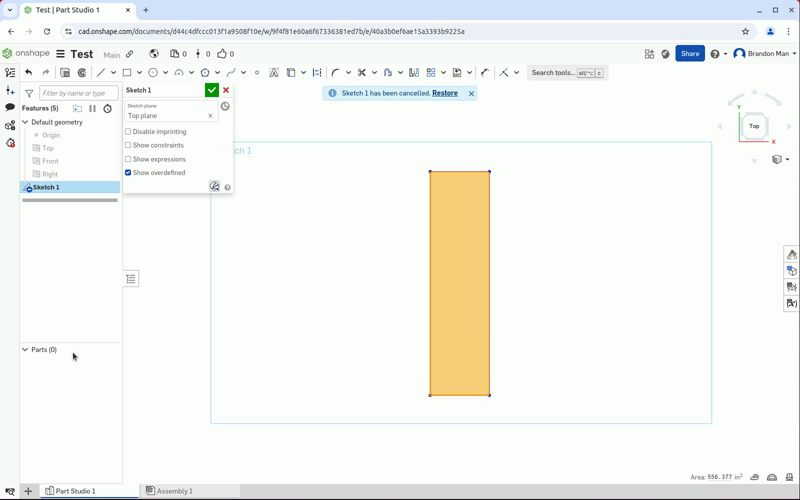
key(shift+e)
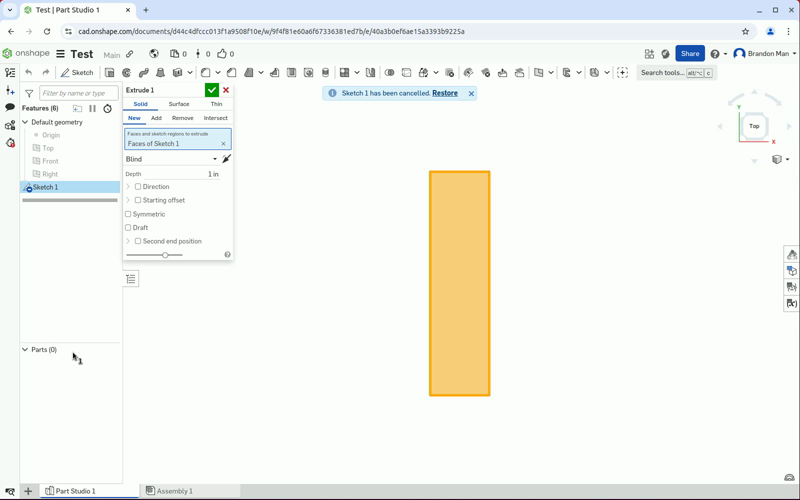
mouse_move(143, 106)
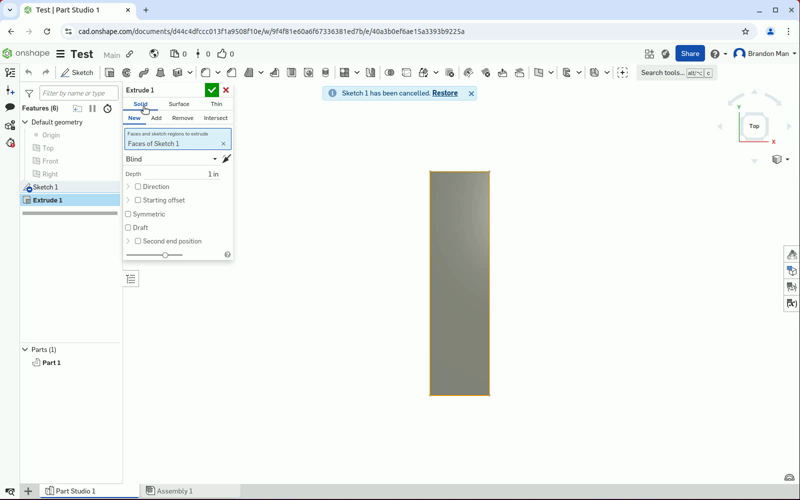
click(143, 106)
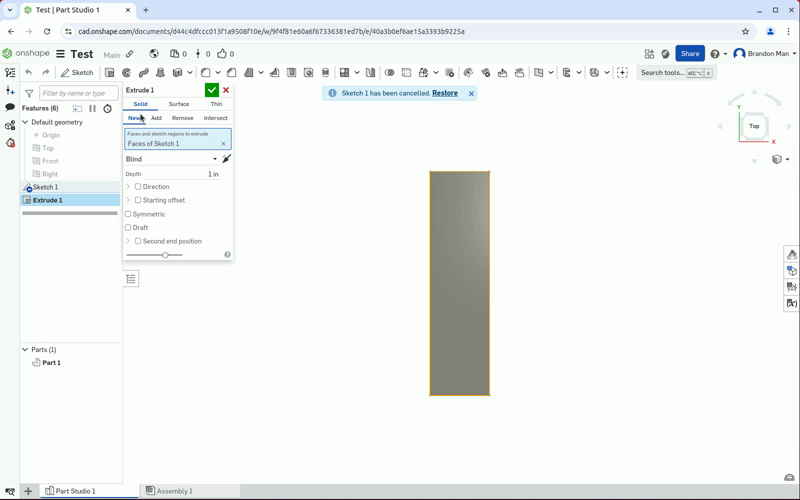
mouse_move(137, 120)
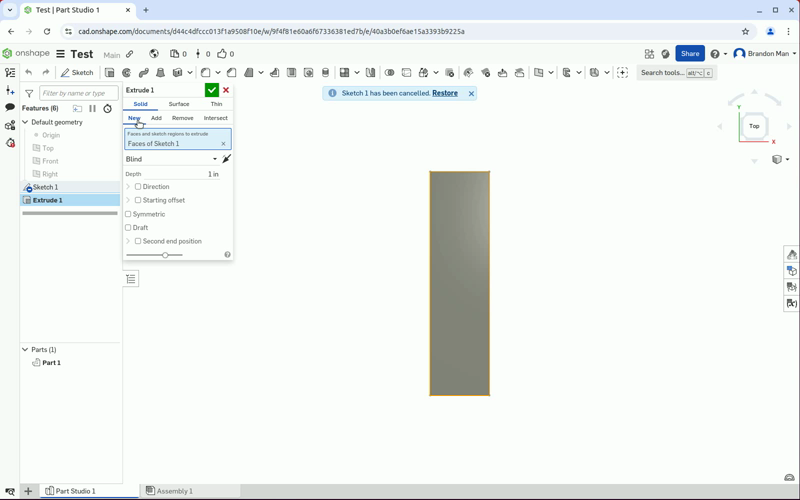
click(137, 120)
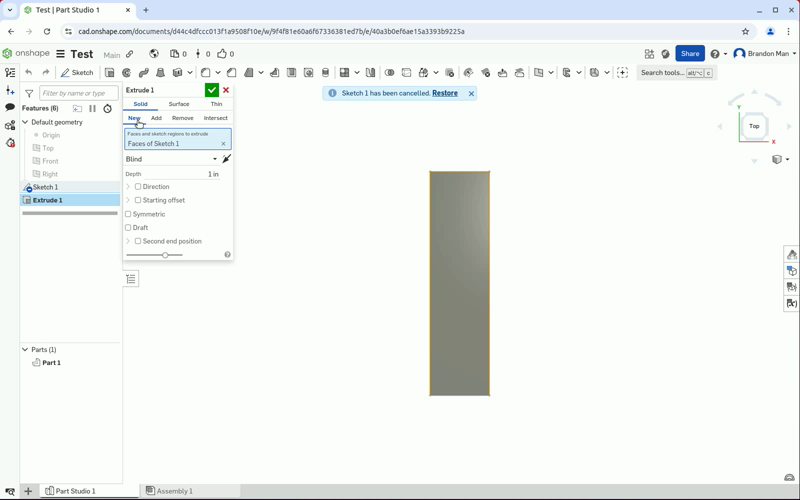
key(tab, 4)
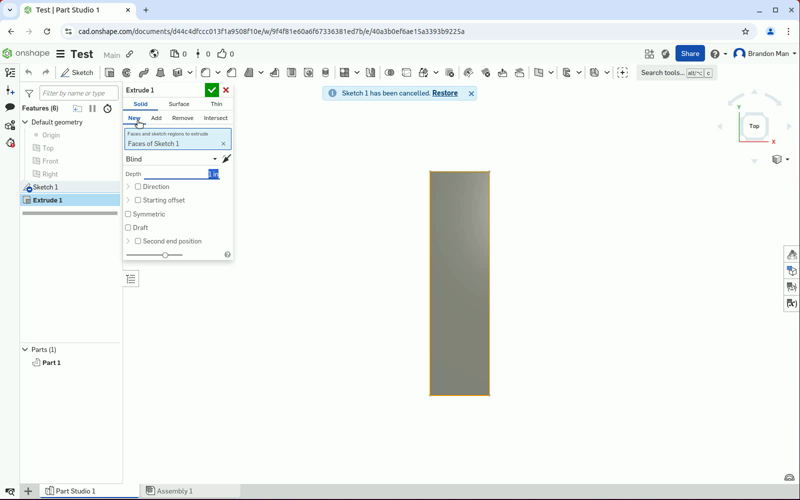
text(15.405)
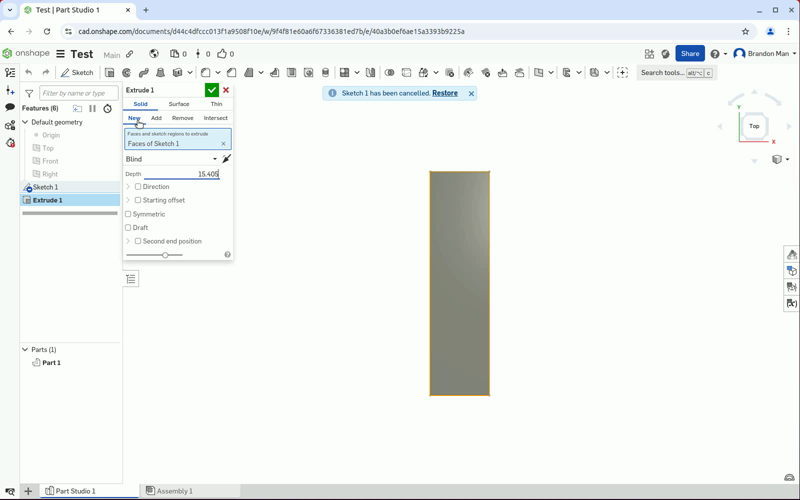
key(enter)
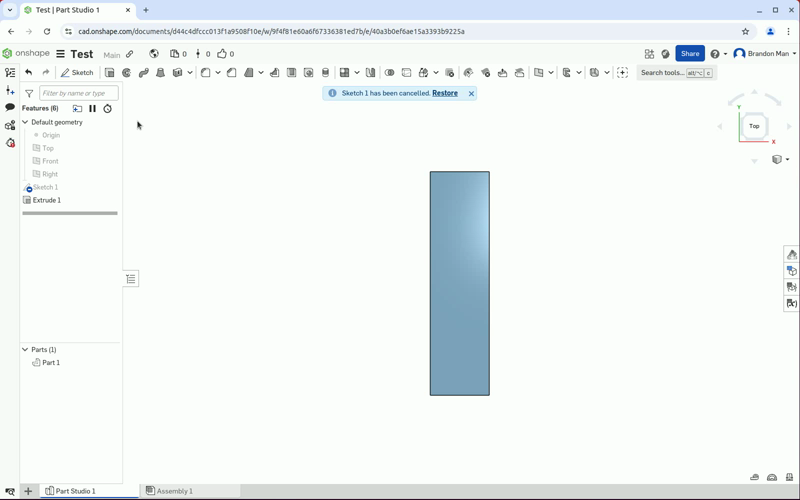
key(shift+h)
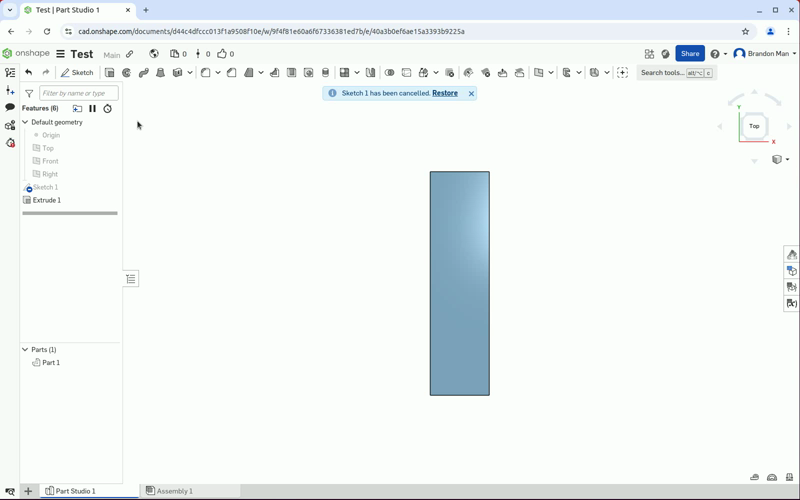
key(shift+h)
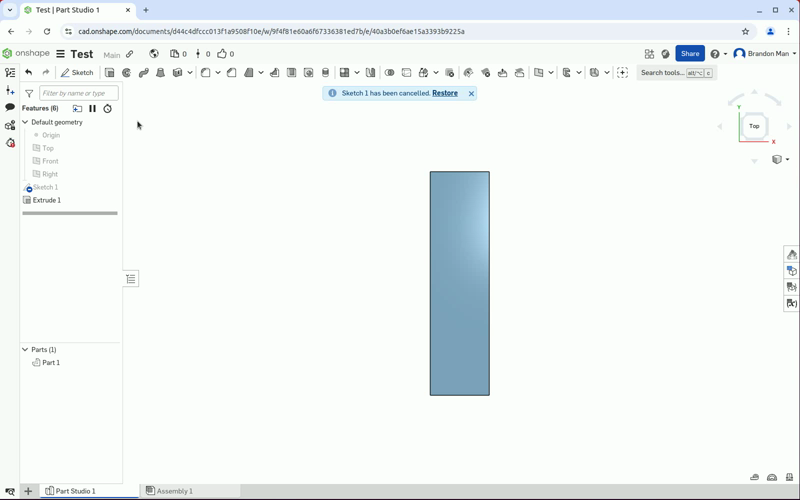
mouse_move(73, 189)
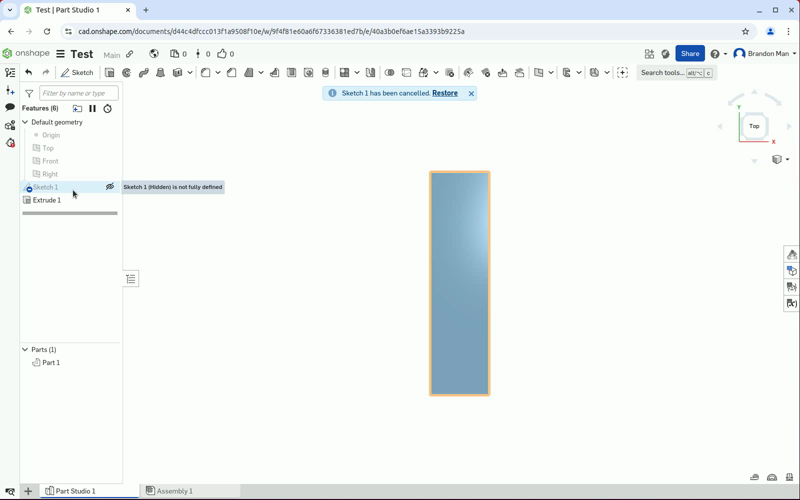
click(73, 189)
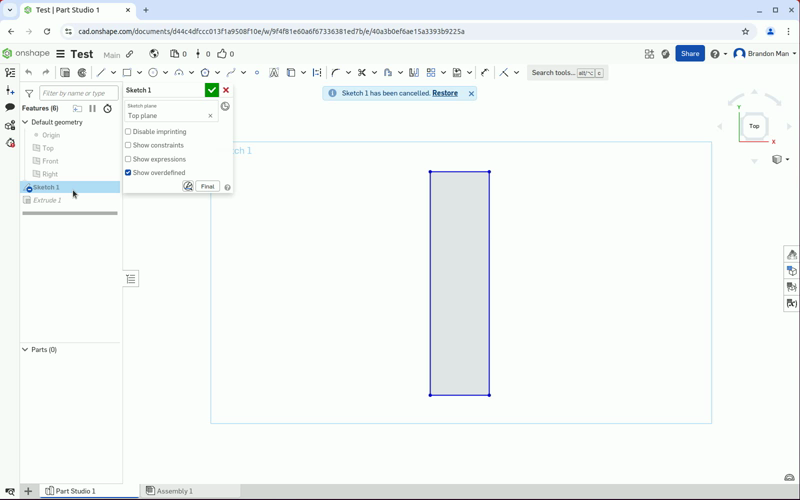
mouse_move(229, 92)
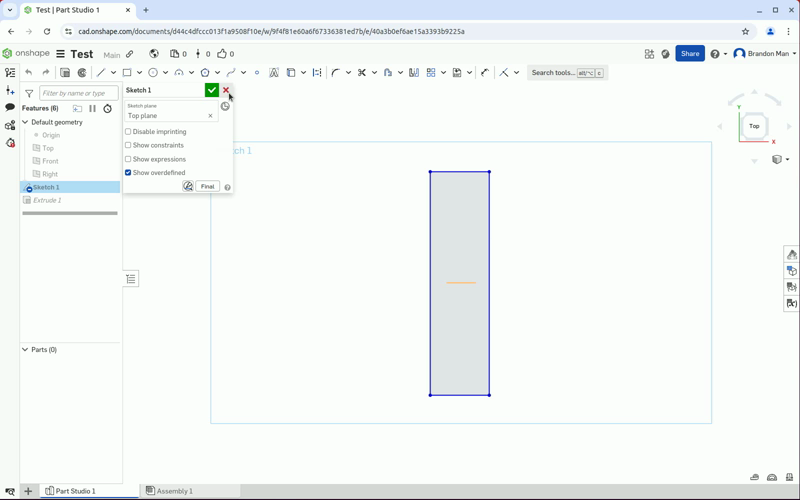
click(229, 92)
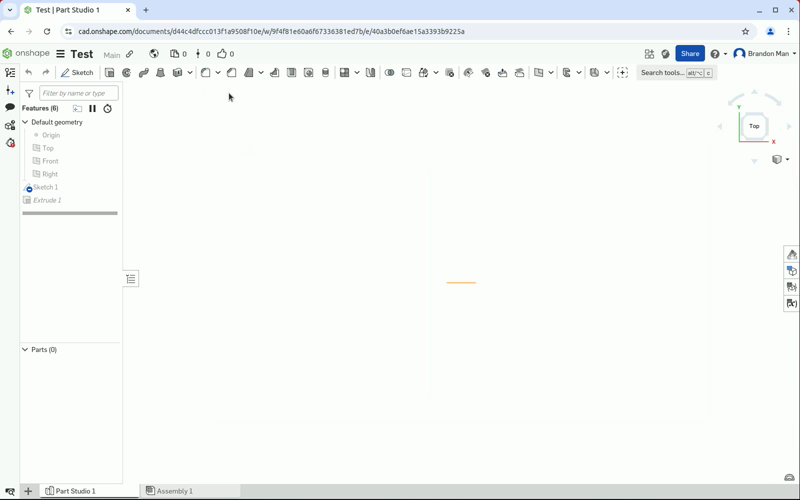
mouse_move(73, 352)
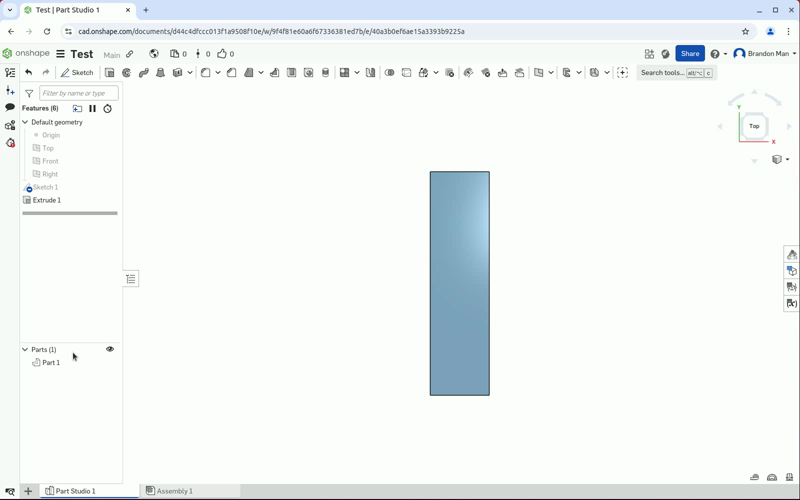
key(y)
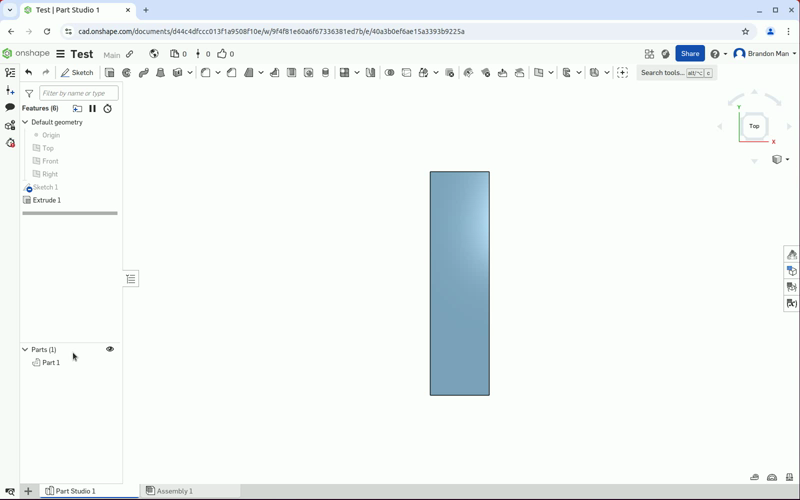
key(shift+p)
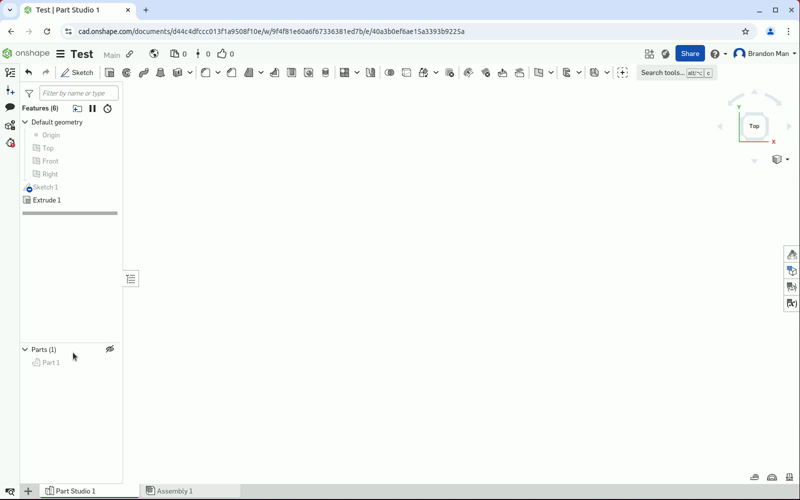
key(space)
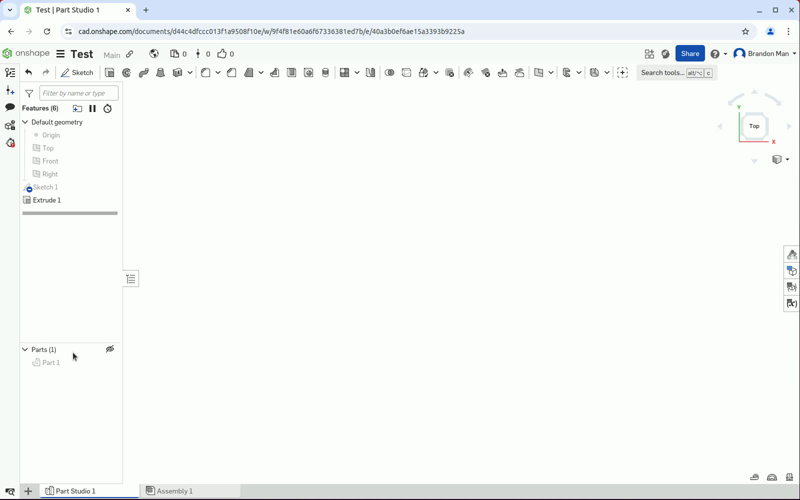
key_down(shift)
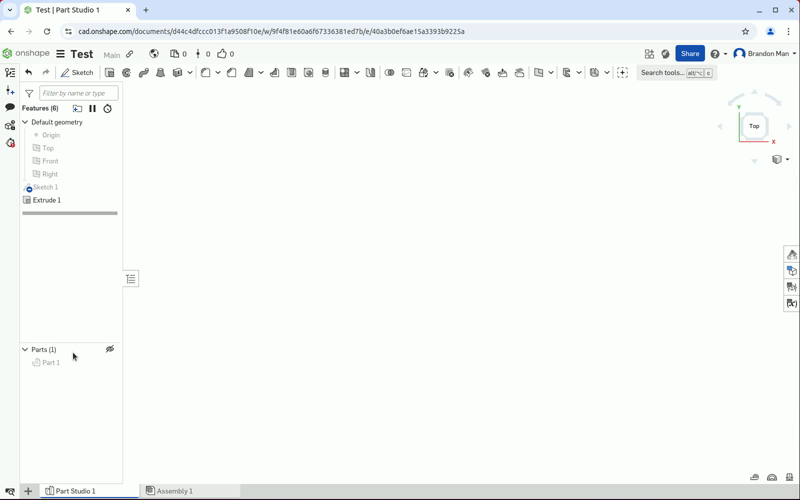
key(up)
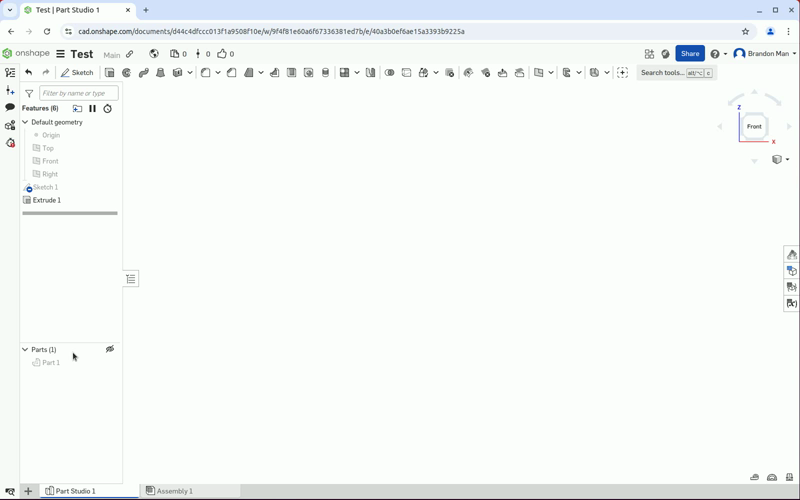
key_up(shift)
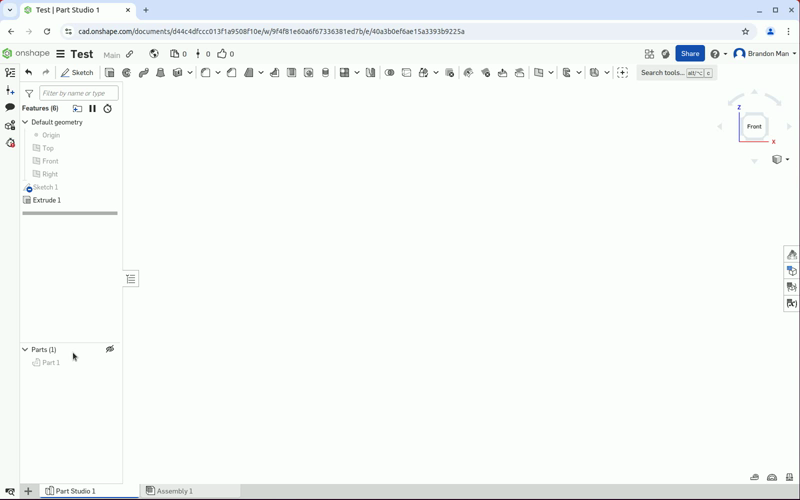
key(space)
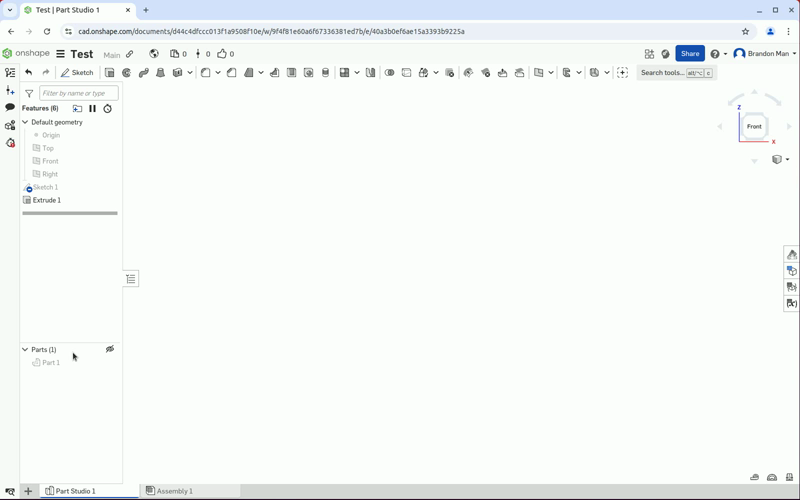
key_down(shift)
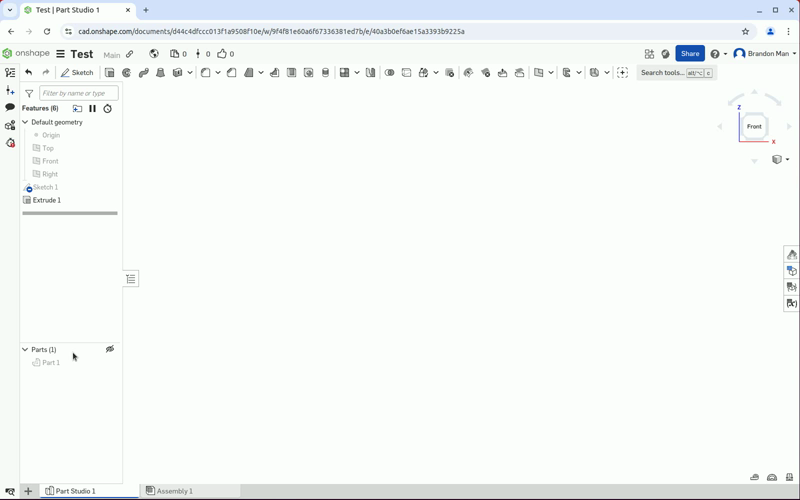
key(left)
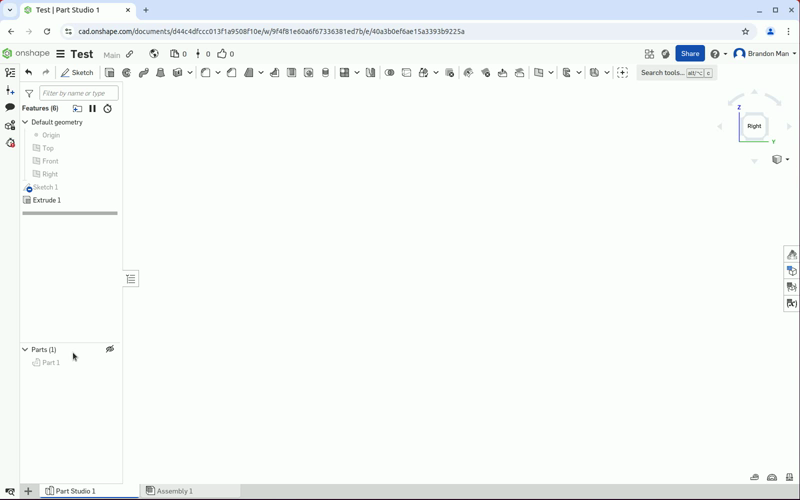
key_up(shift)
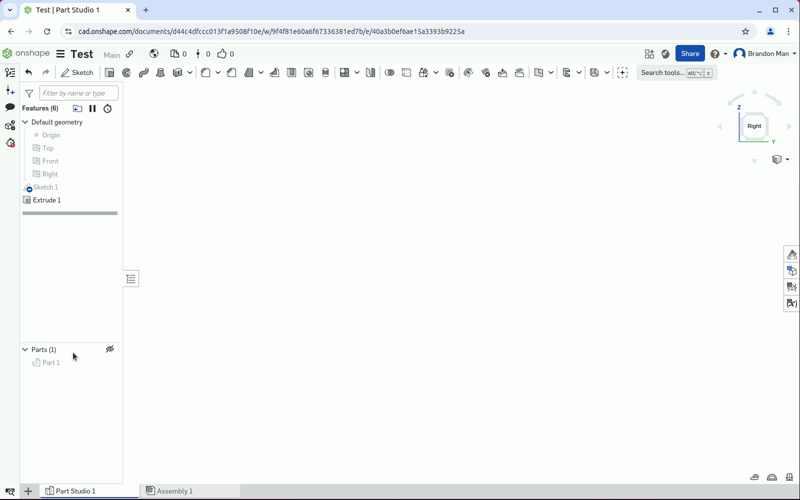
mouse_move(73, 352)
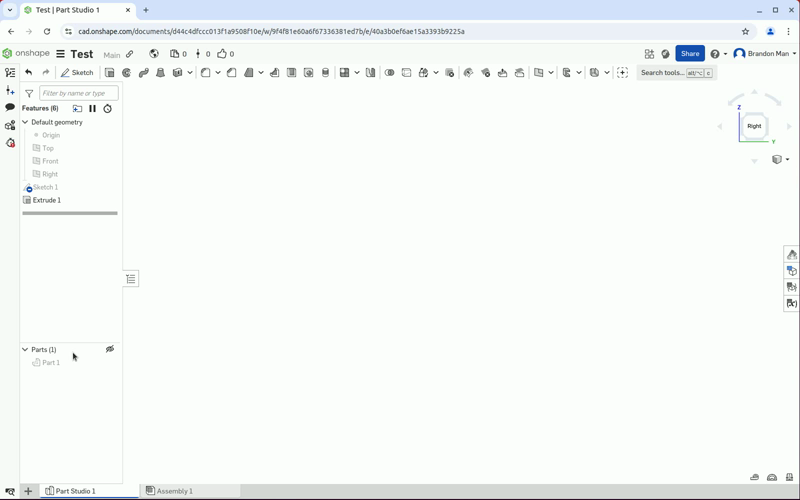
key(shift+y)
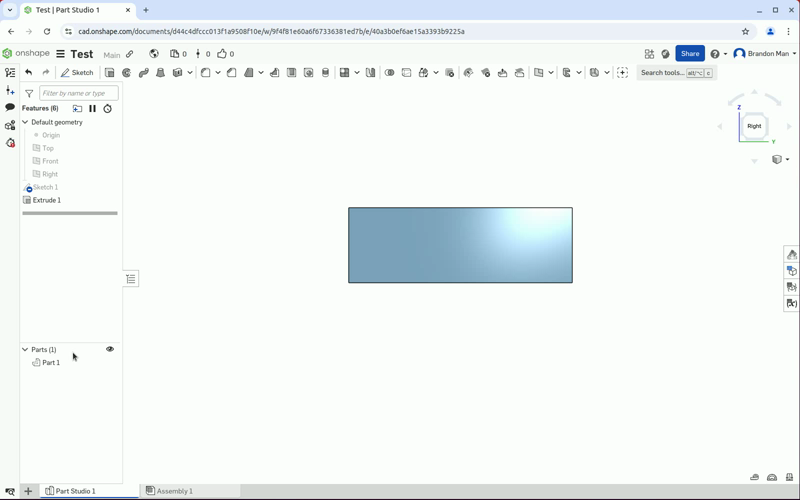
mouse_move(541, 75)
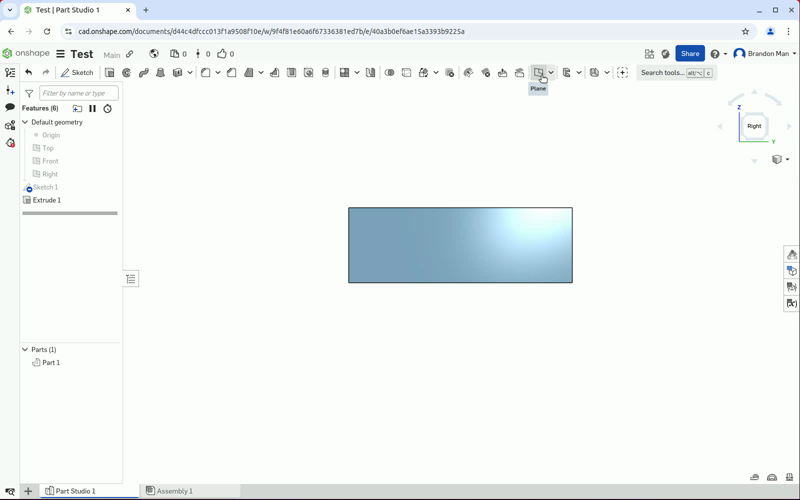
click(541, 75)
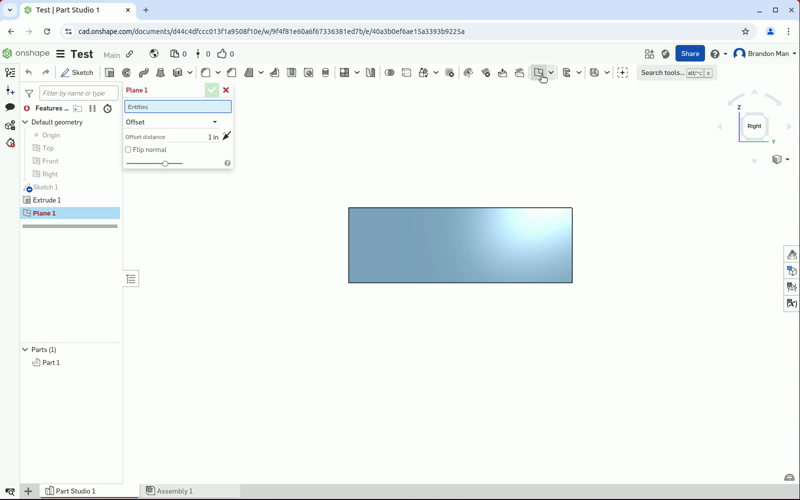
mouse_move(73, 176)
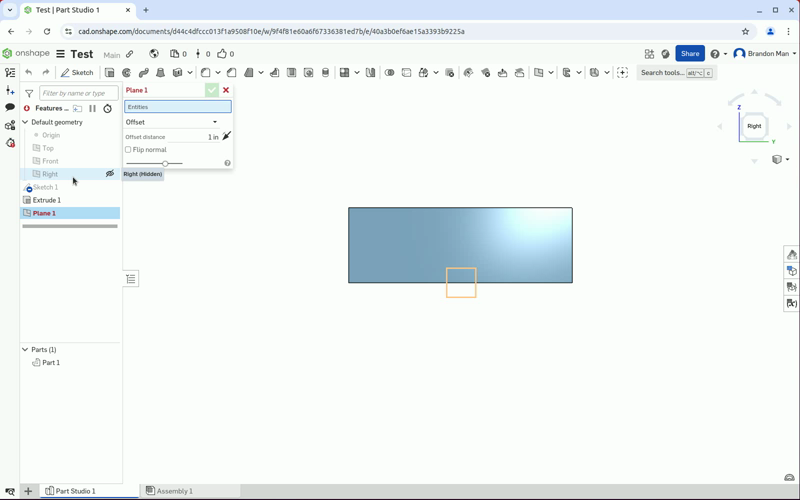
click(73, 176)
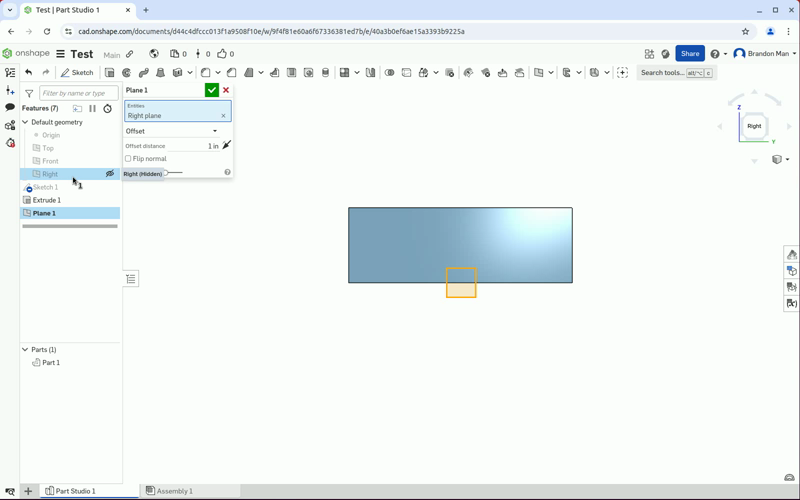
key(tab, 2)
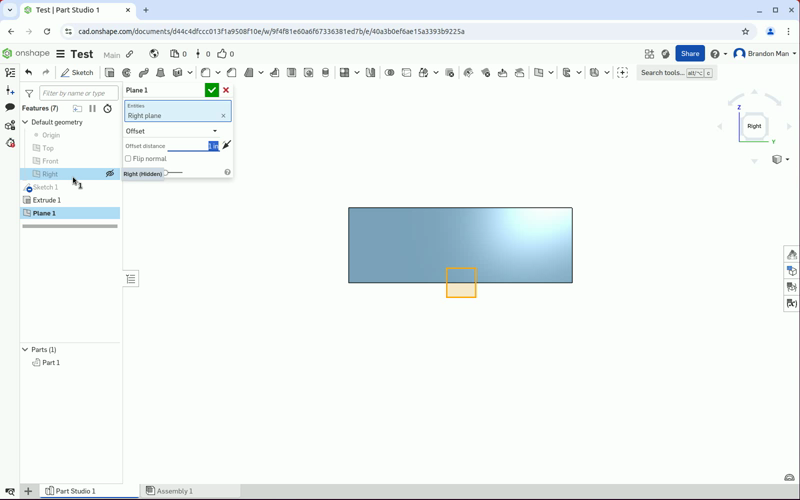
text(6.255)
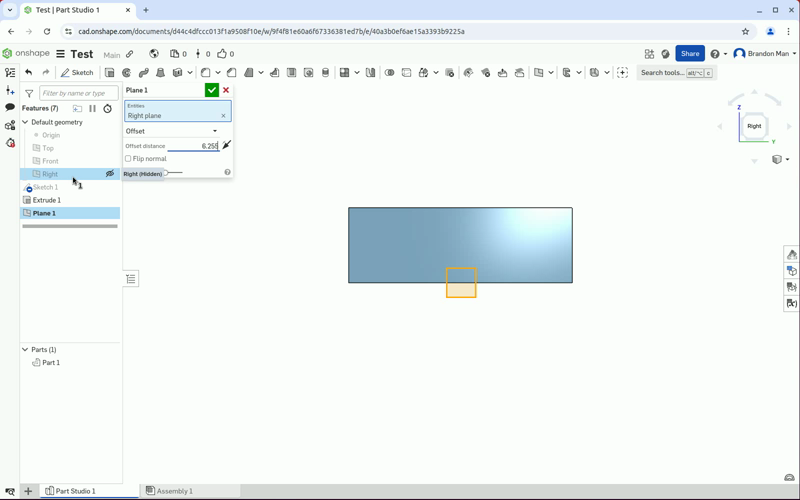
key(enter, 2)
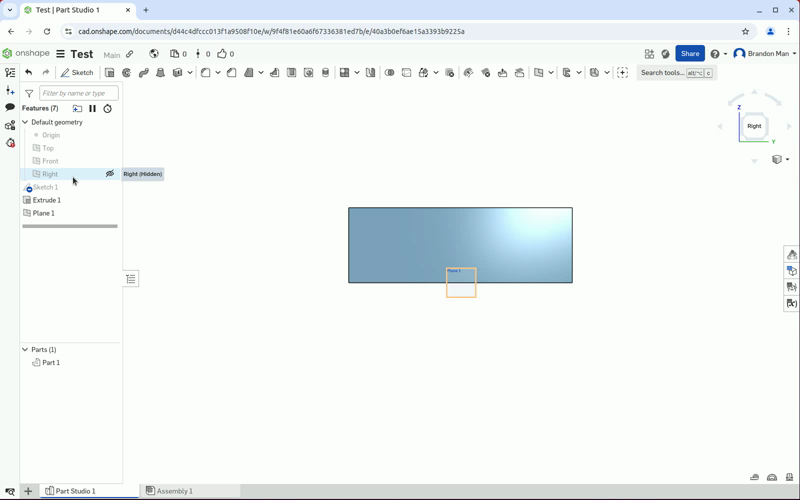
key(shift+s)
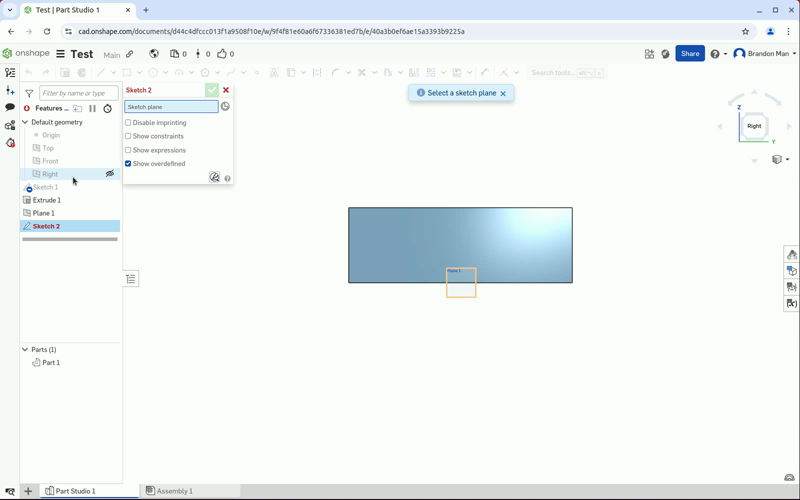
mouse_move(73, 215)
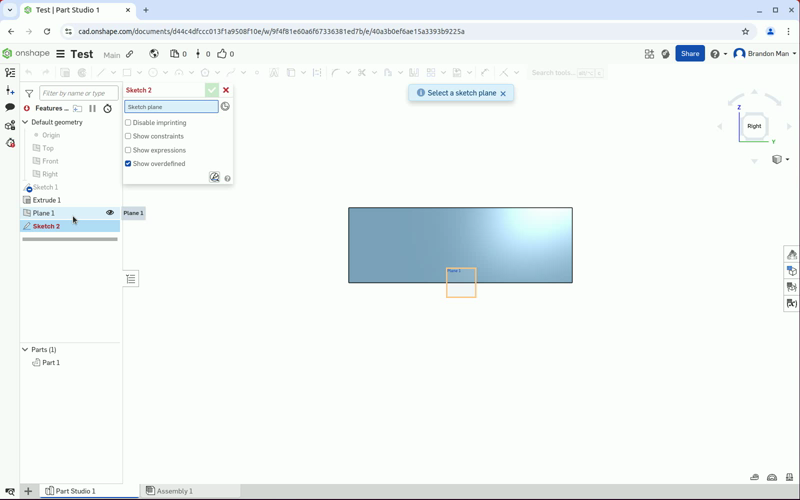
click(73, 215)
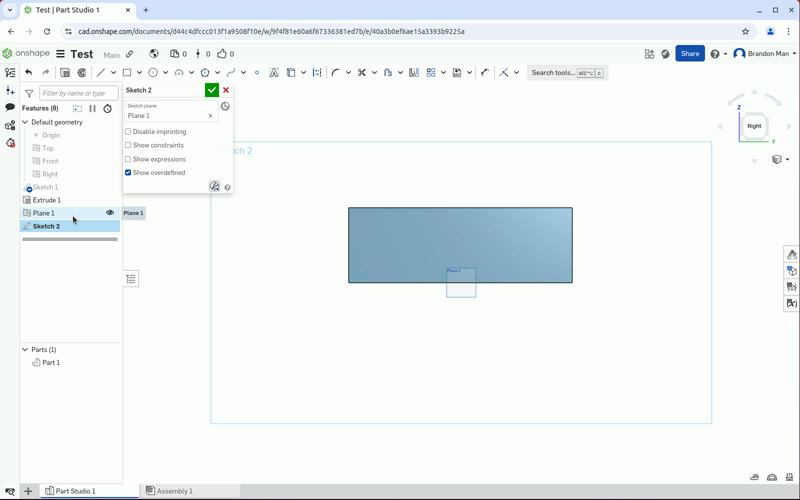
mouse_move(73, 352)
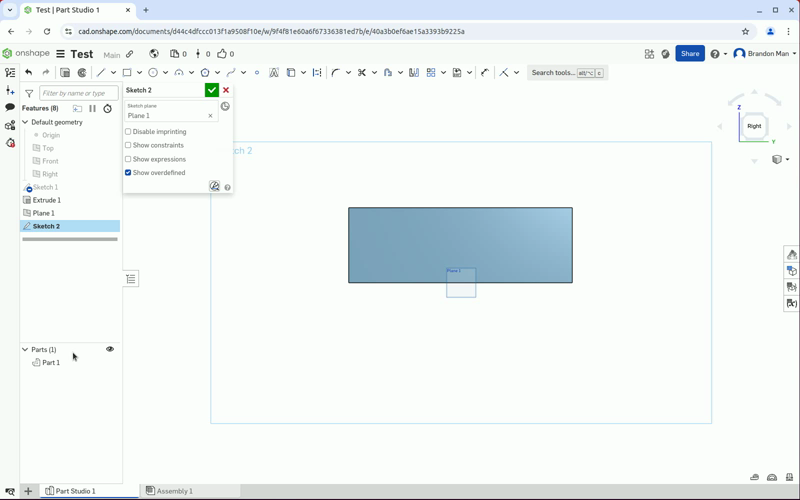
key(y)
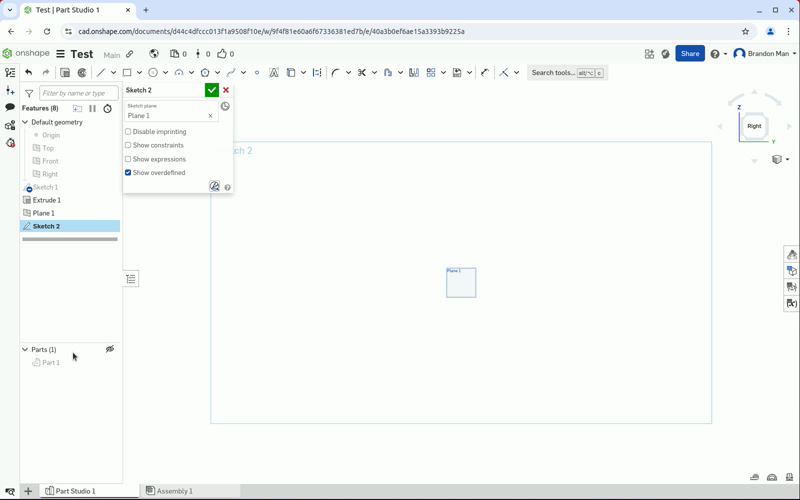
key(l)
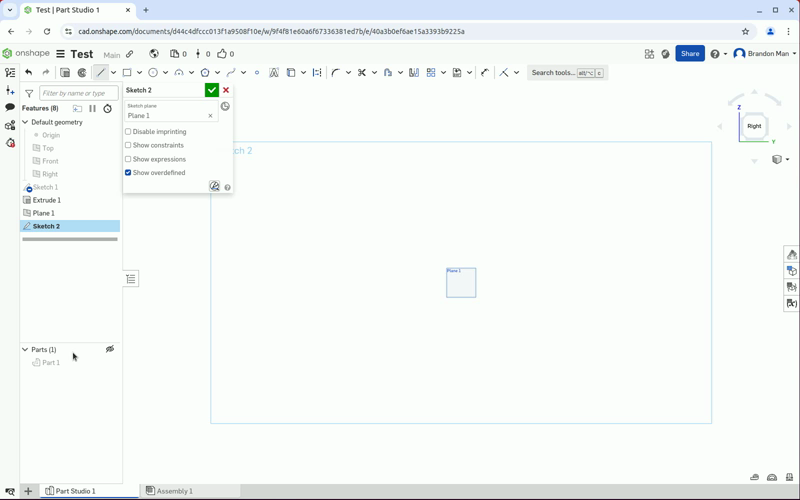
key_down(shift)
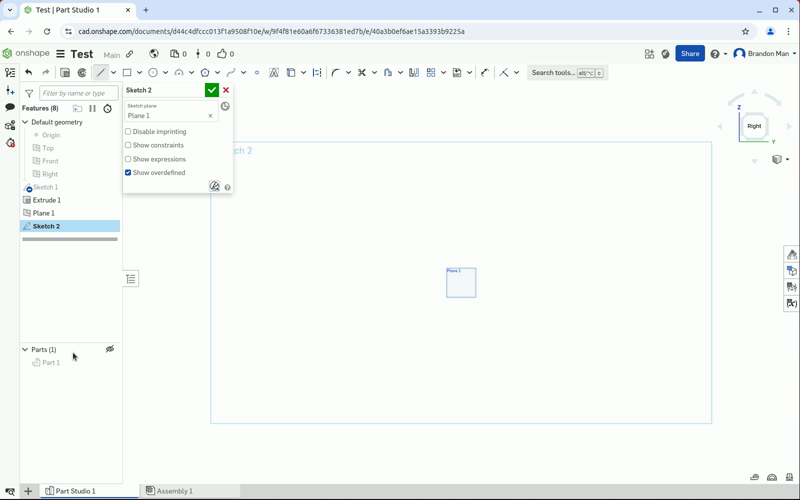
mouse_move(348, 267)
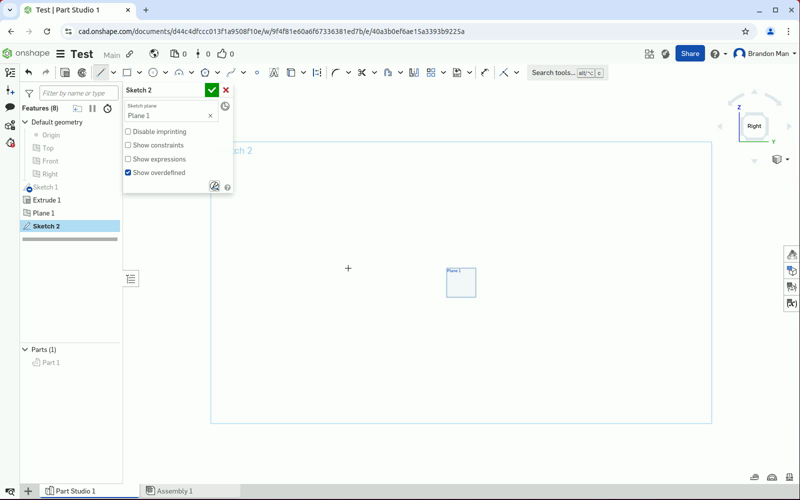
click(348, 267)
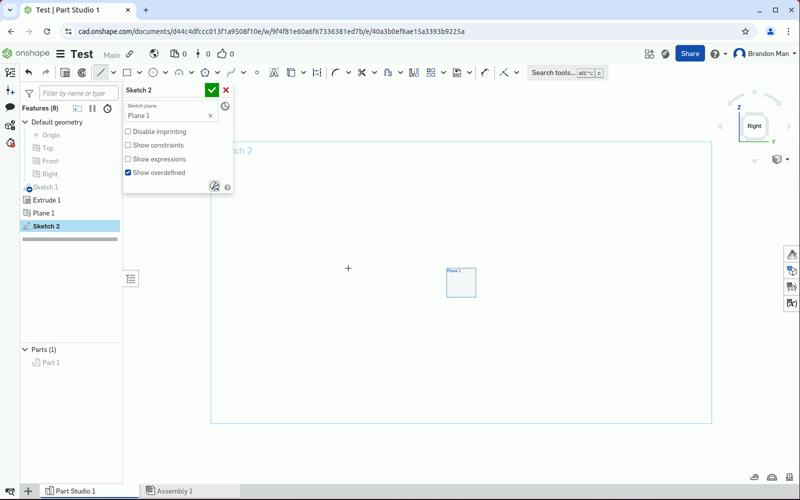
key_up(shift)
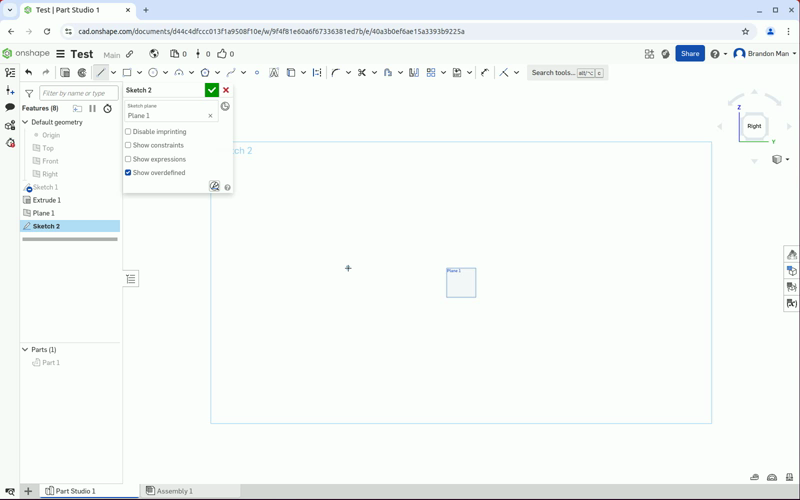
key_down(shift)
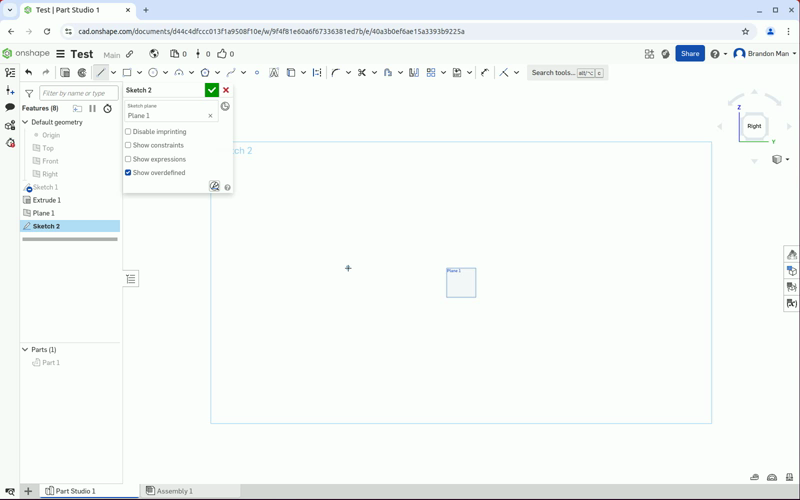
mouse_move(416, 267)
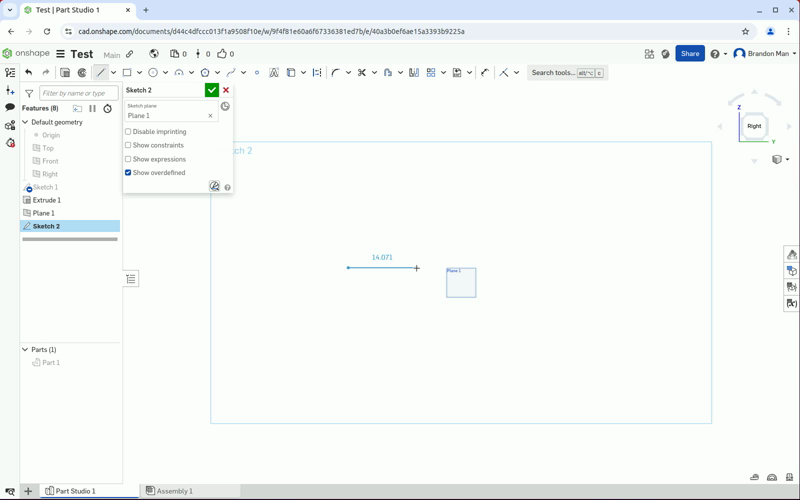
click(416, 267)
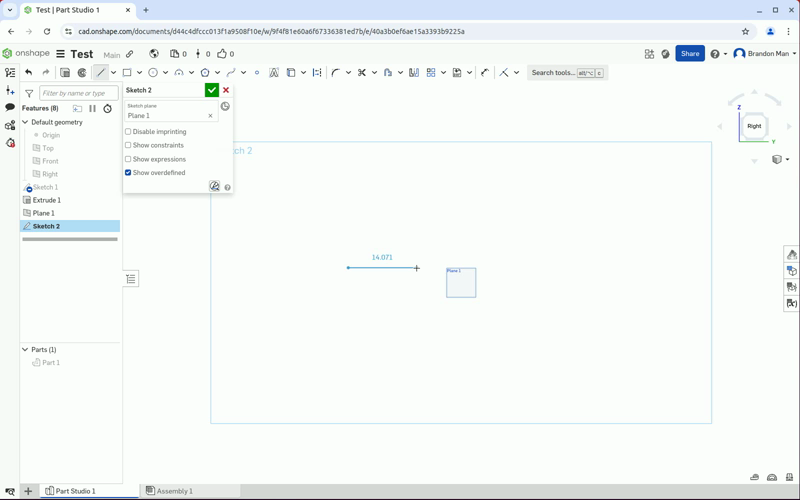
key_up(shift)
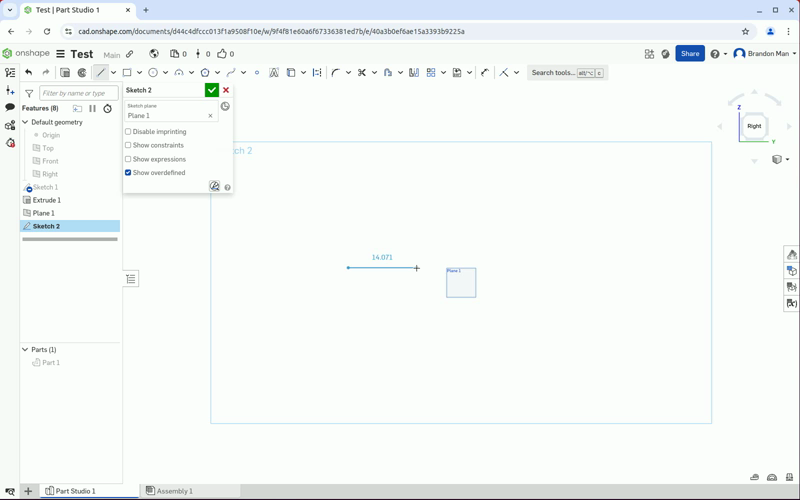
key_down(shift)
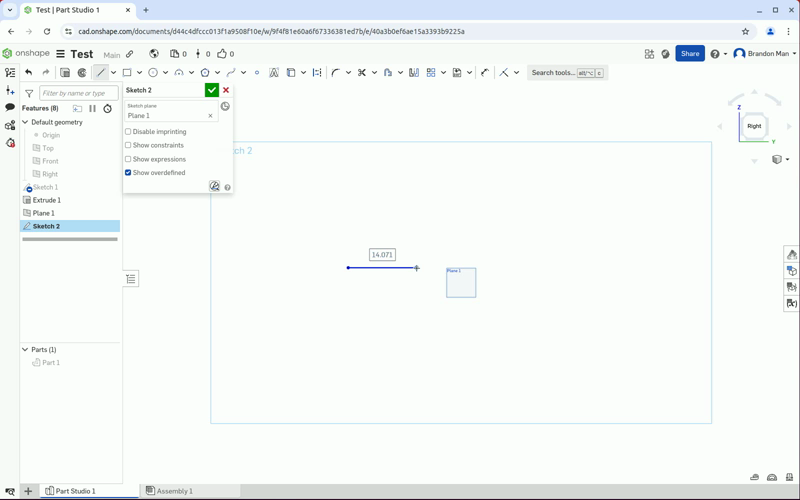
mouse_move(446, 267)
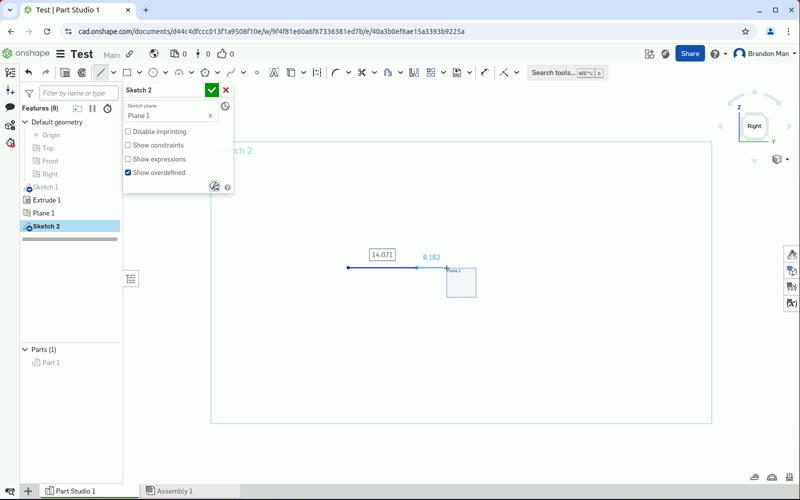
mouse_move(416, 222)
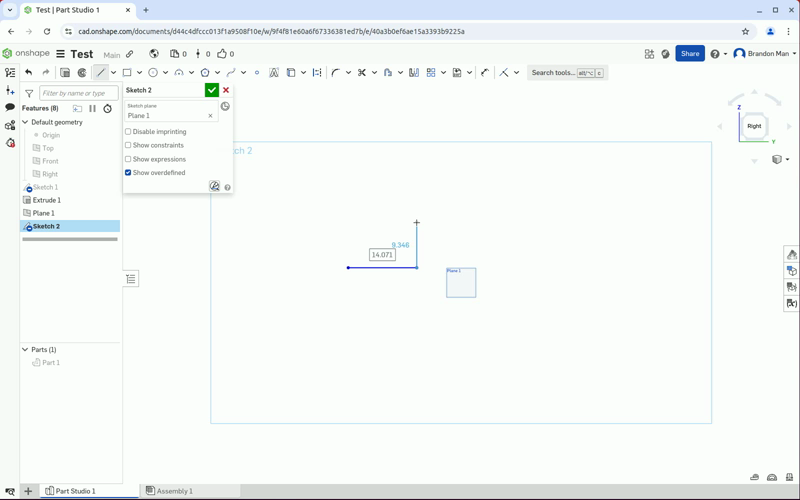
click(416, 222)
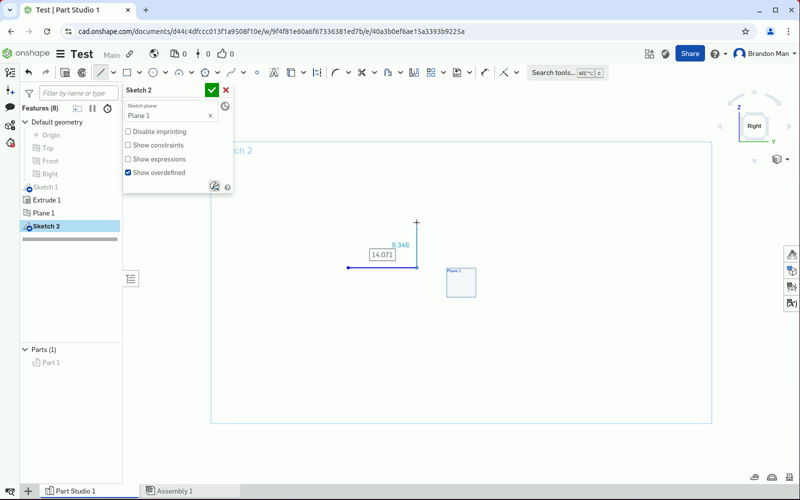
key_up(shift)
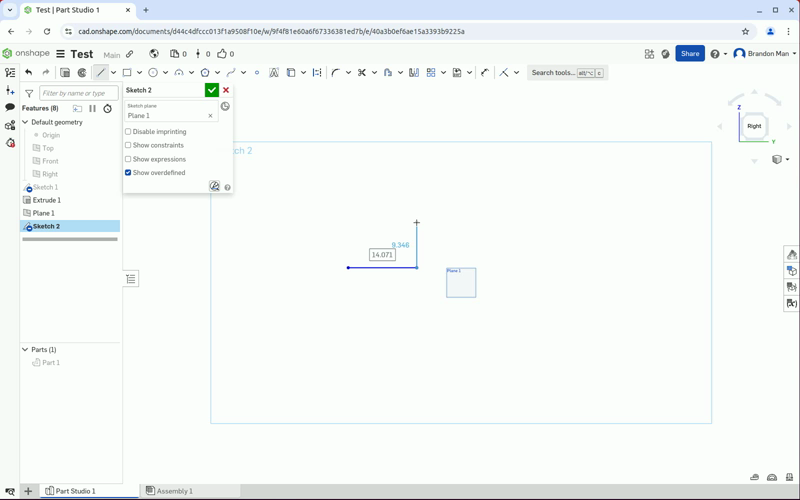
key_down(shift)
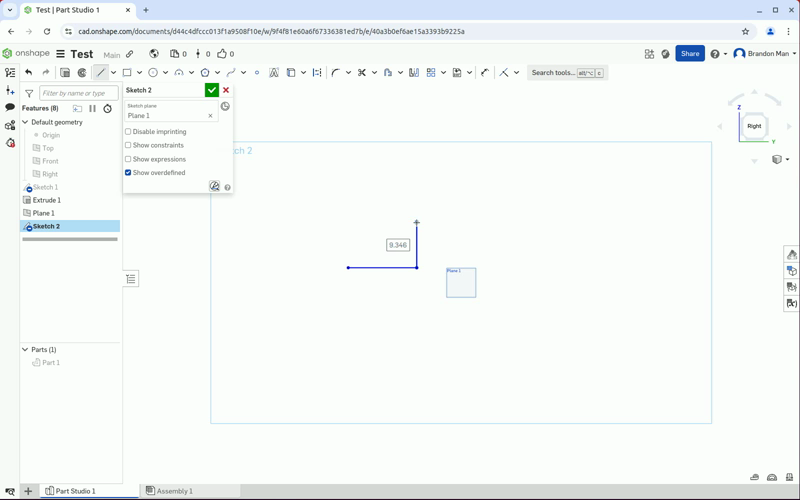
mouse_move(348, 222)
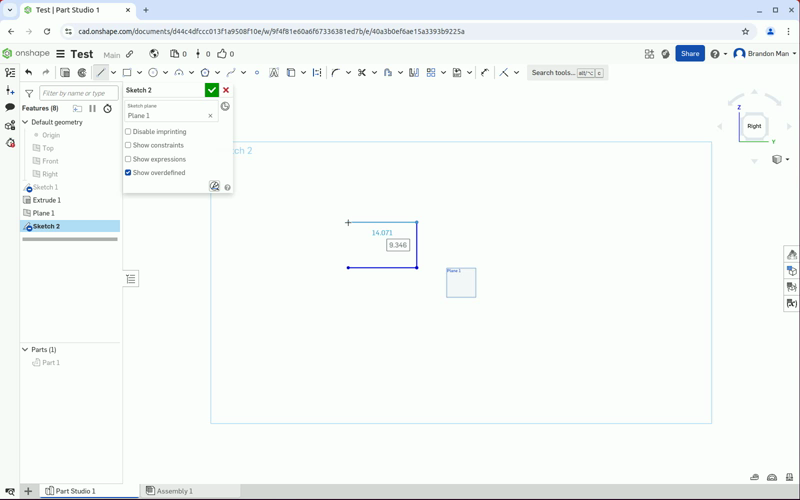
click(348, 222)
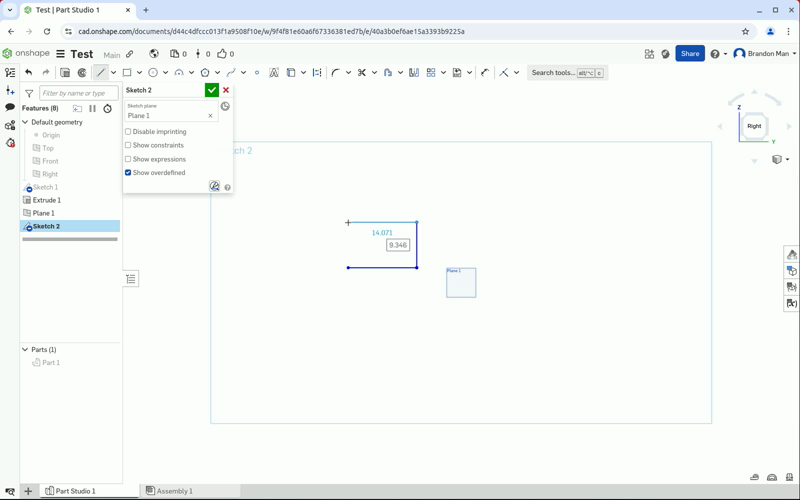
key_up(shift)
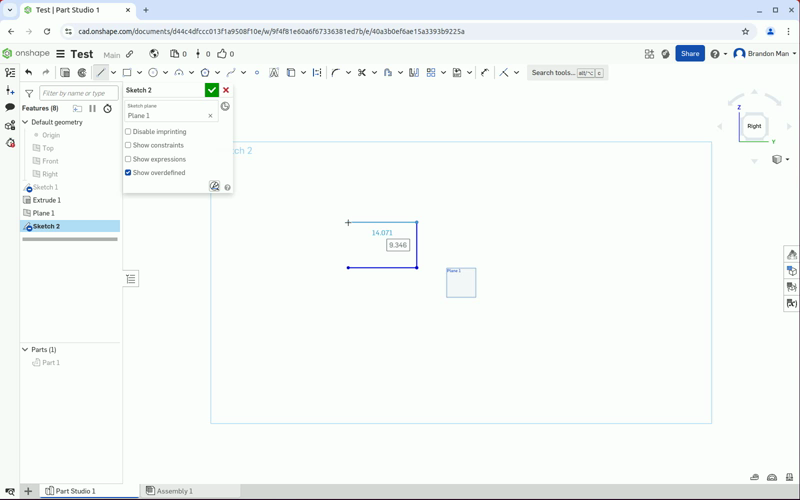
mouse_move(378, 222)
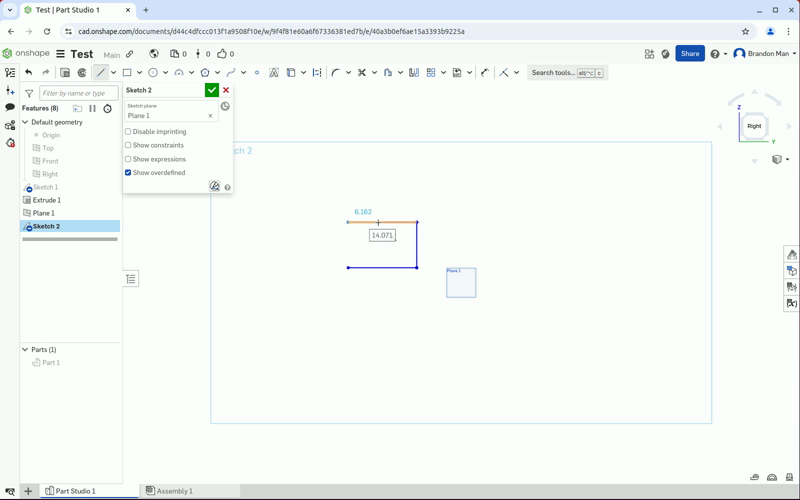
key_down(shift)
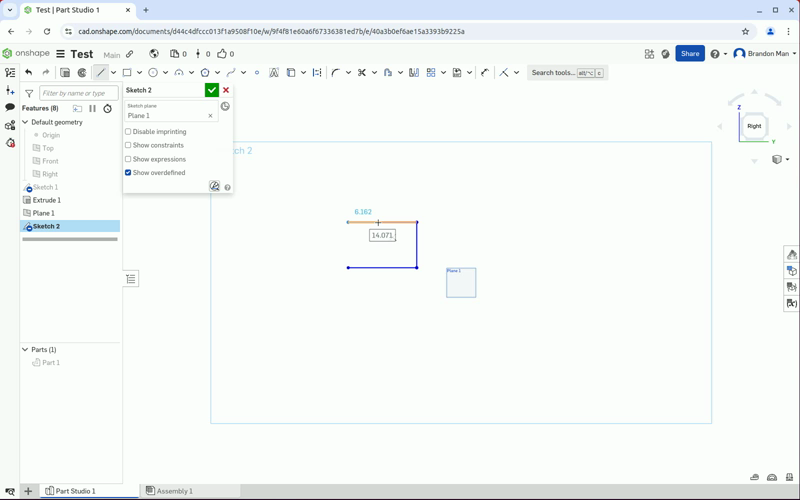
mouse_move(348, 267)
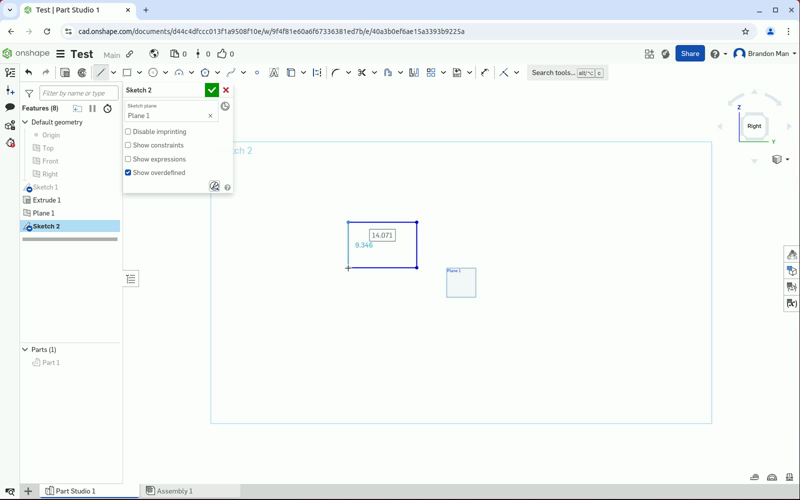
key_up(shift)
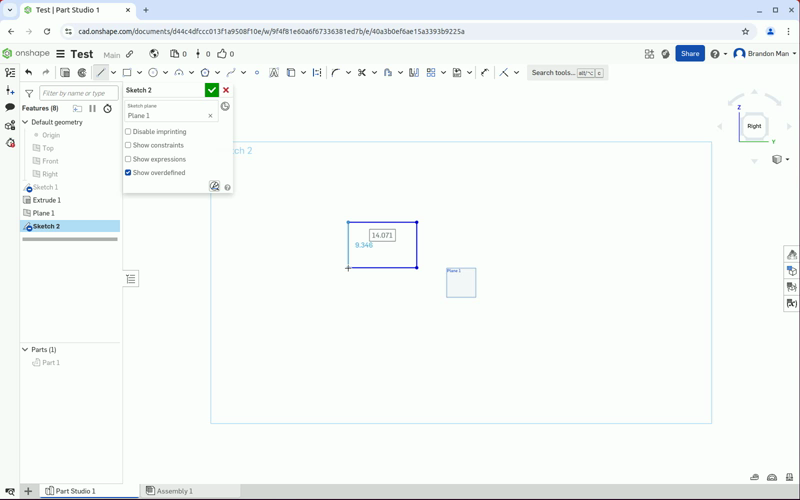
click(348, 267)
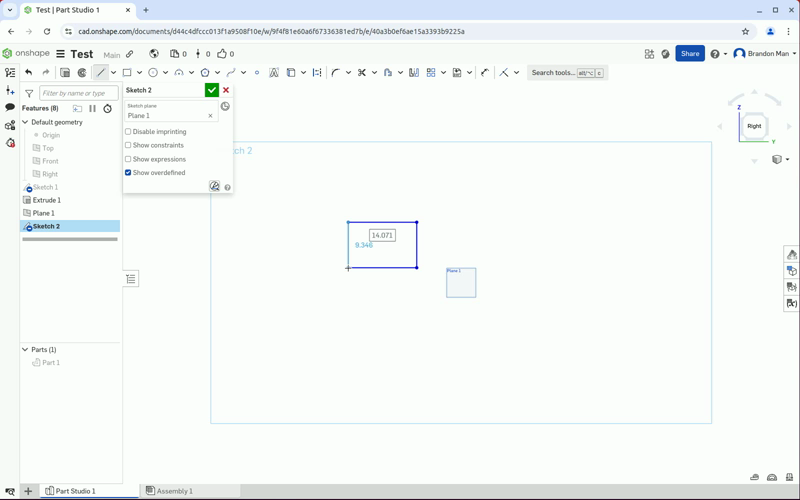
key(esc)
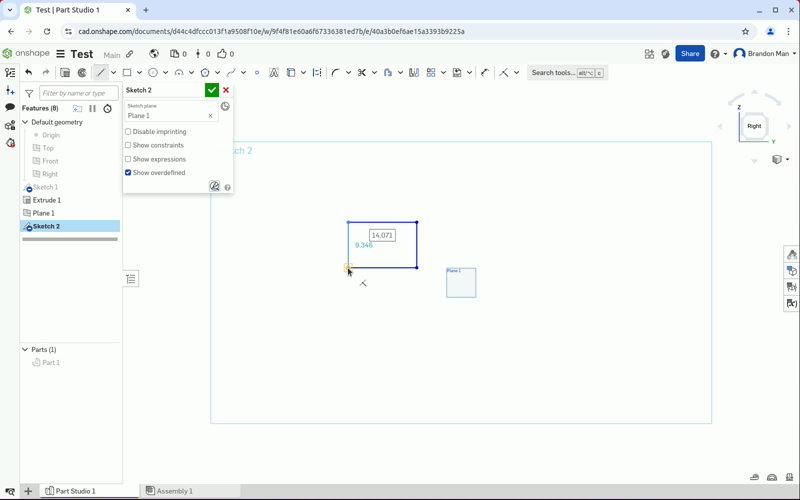
mouse_move(406, 234)
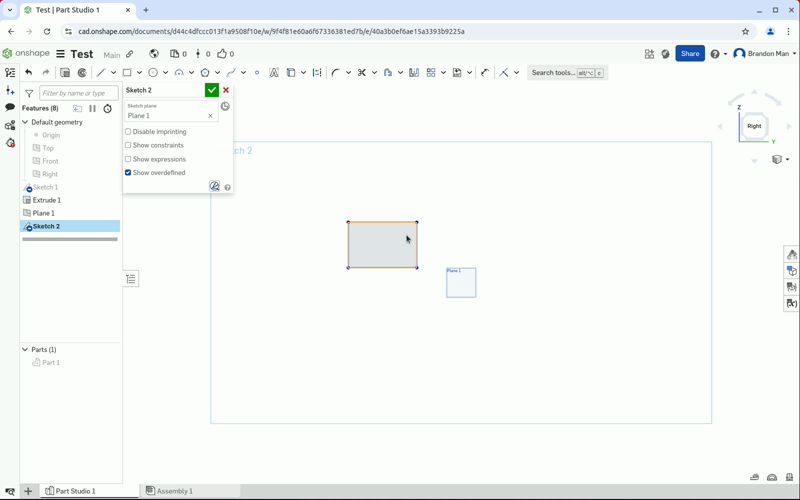
click(406, 234)
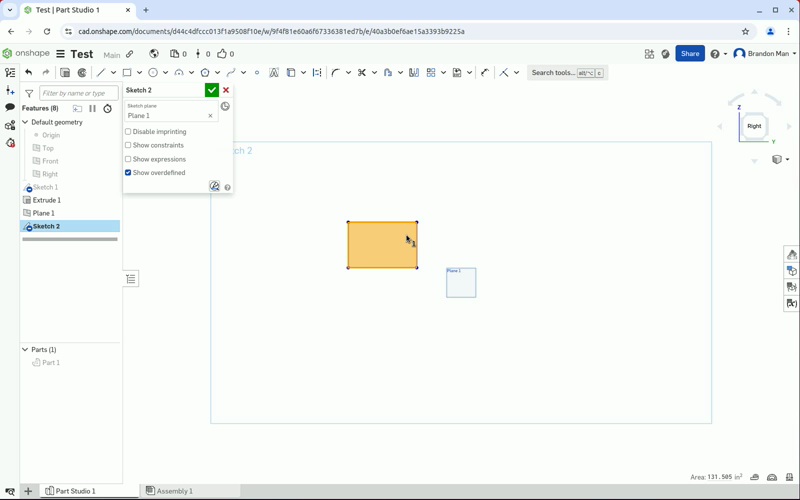
mouse_move(73, 352)
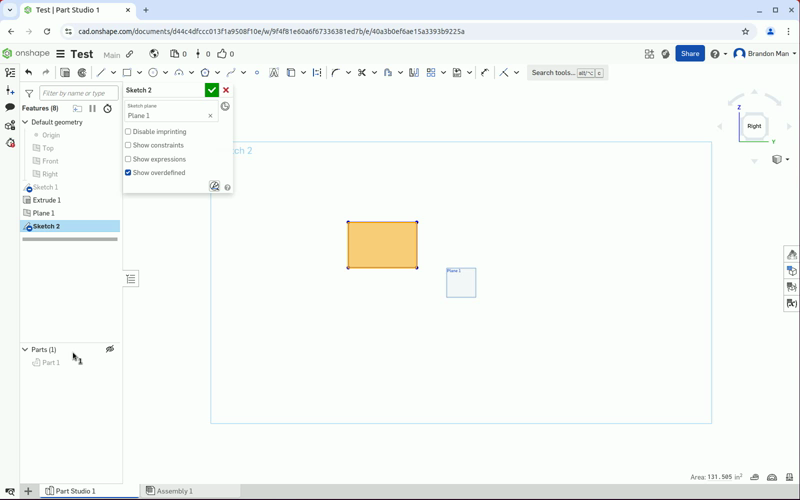
key(shift+y)
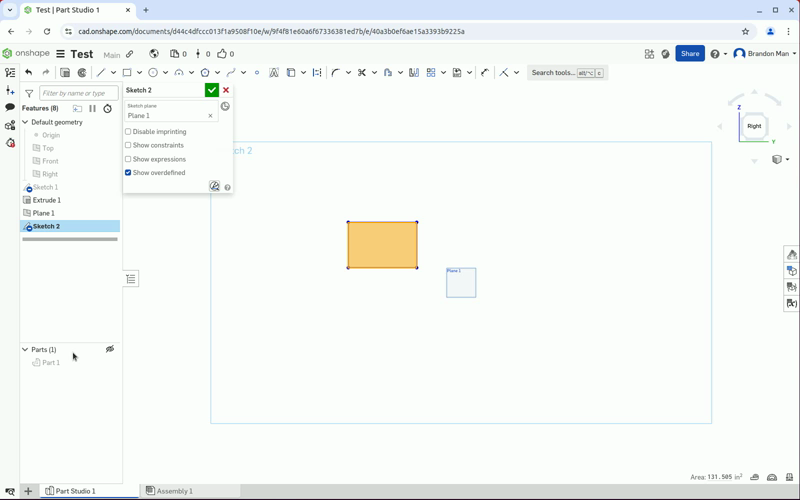
key(shift+e)
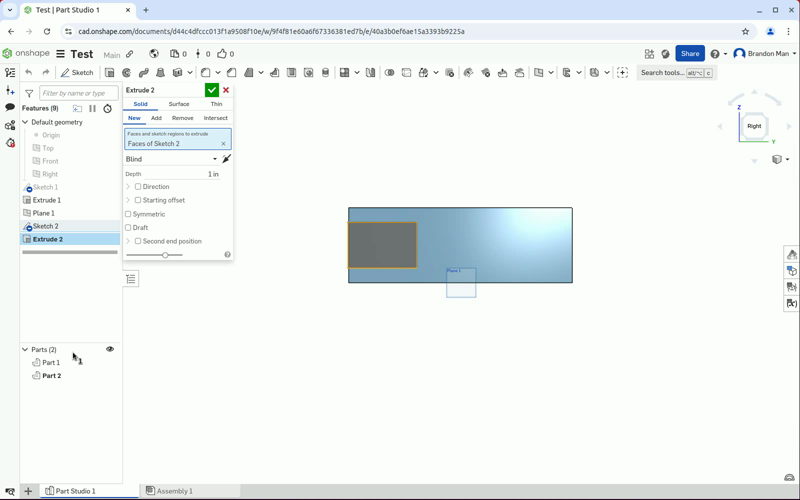
mouse_move(143, 106)
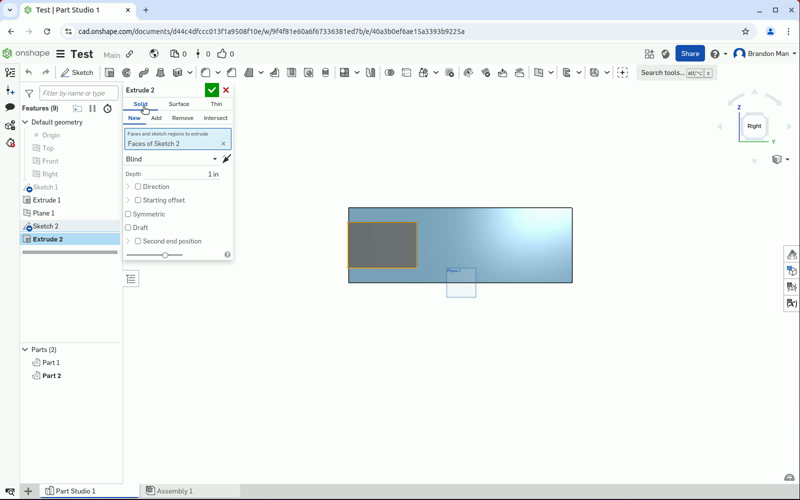
click(143, 106)
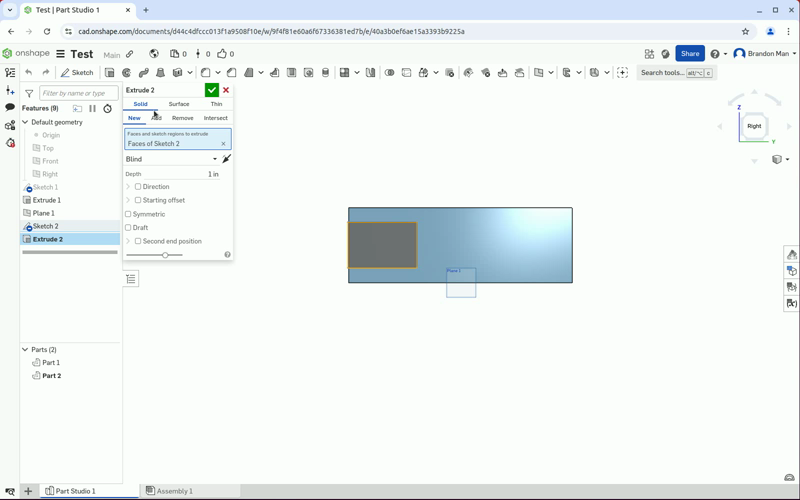
mouse_move(186, 120)
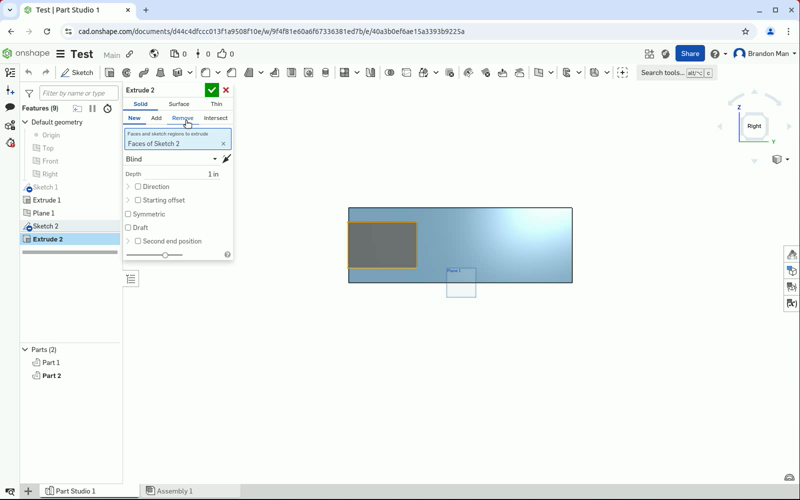
click(186, 120)
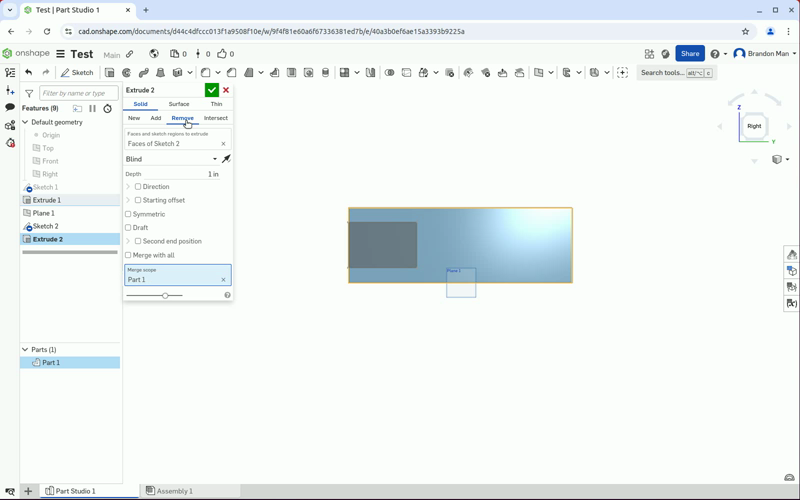
key(tab, 4)
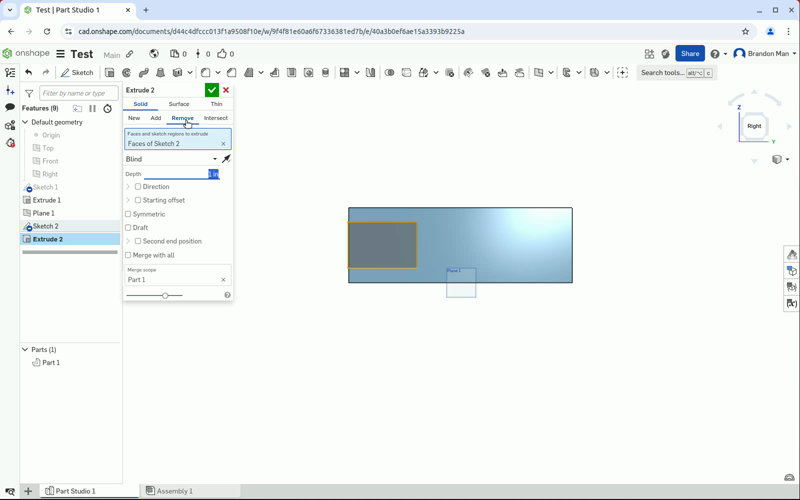
text(19.738)
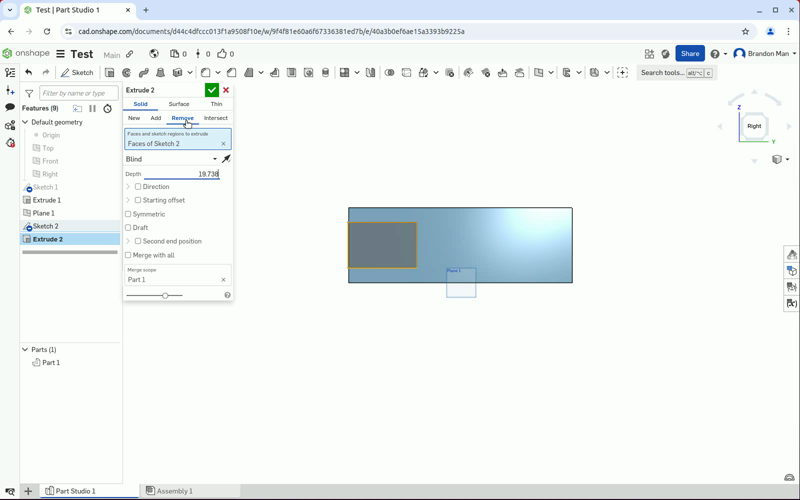
key(tab, 6)
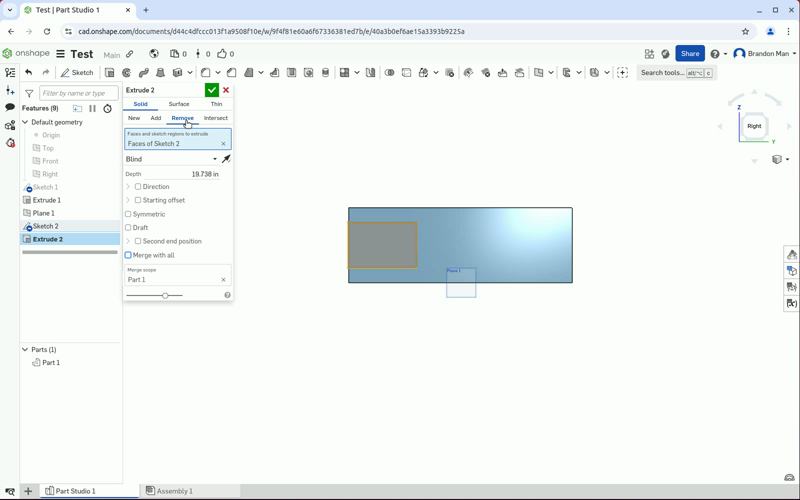
key(space)
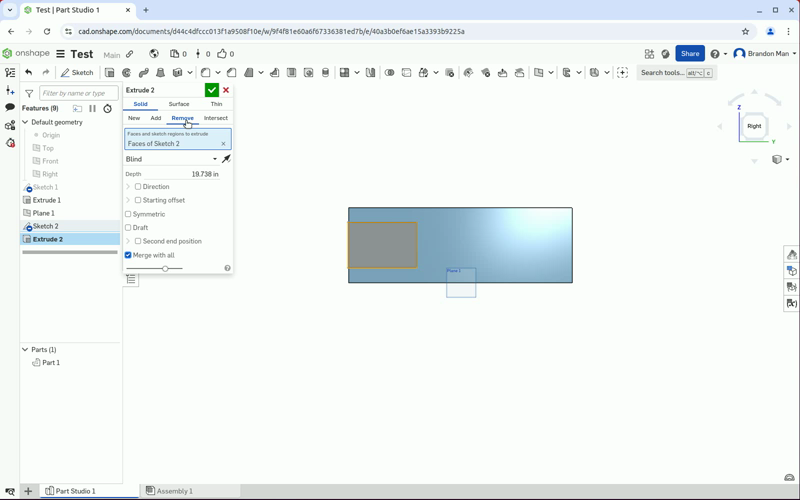
key(enter)
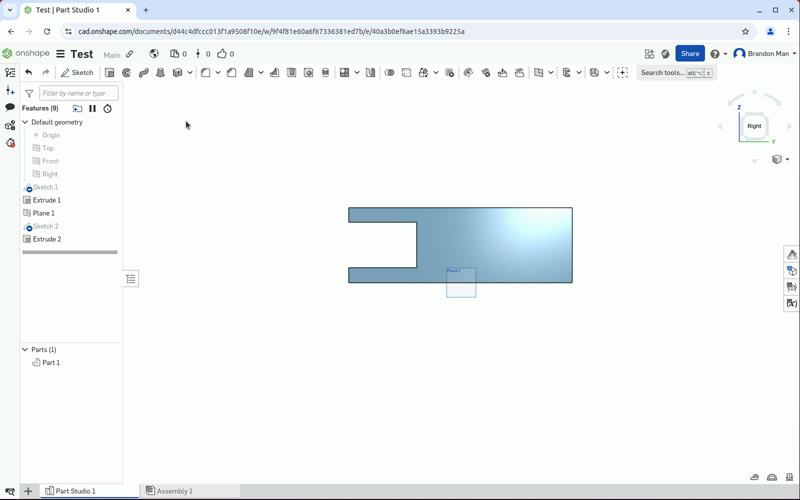
key(shift+h)
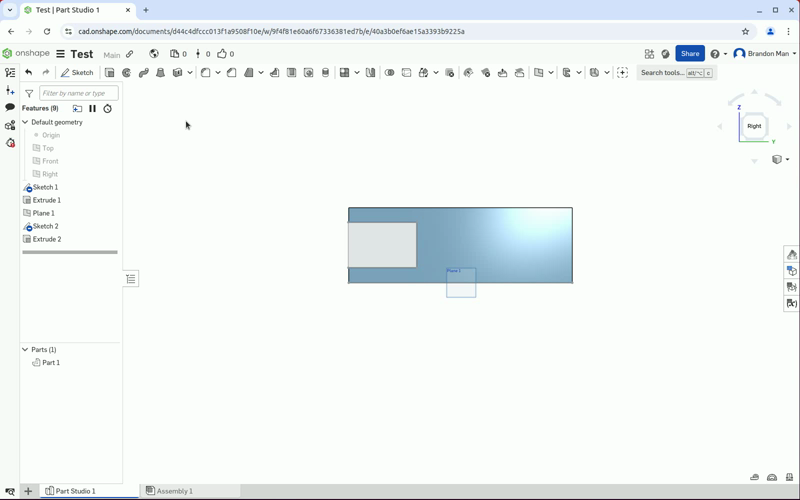
key(shift+h)
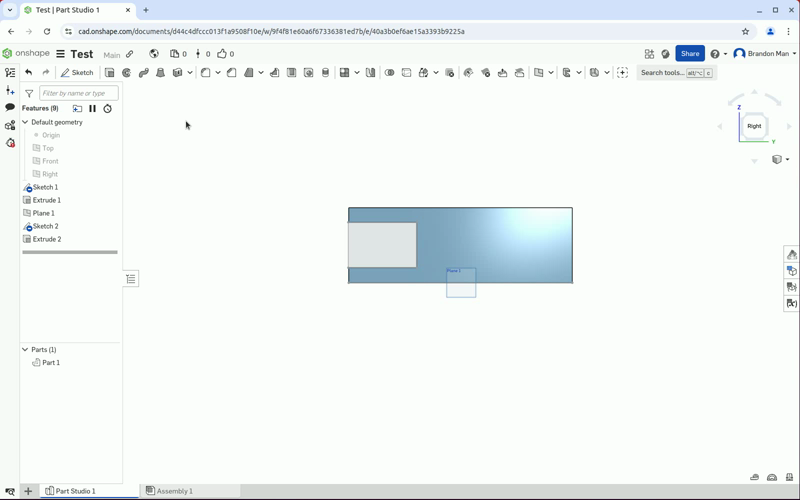
key(shift+7)
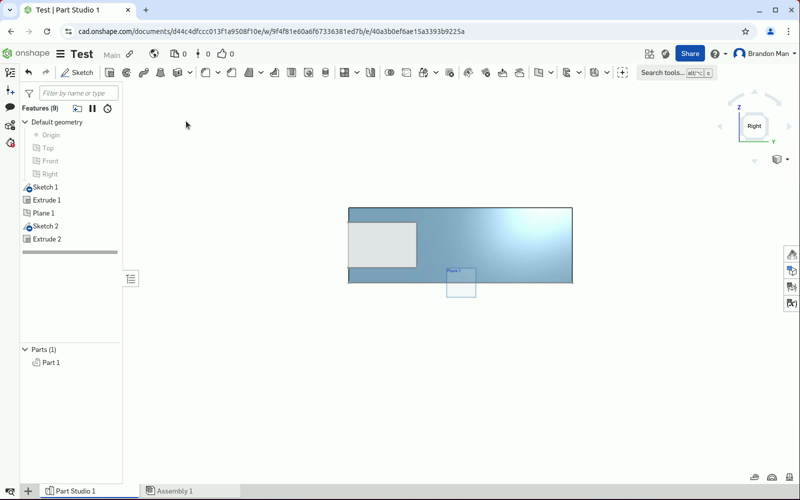
key(right, 2)
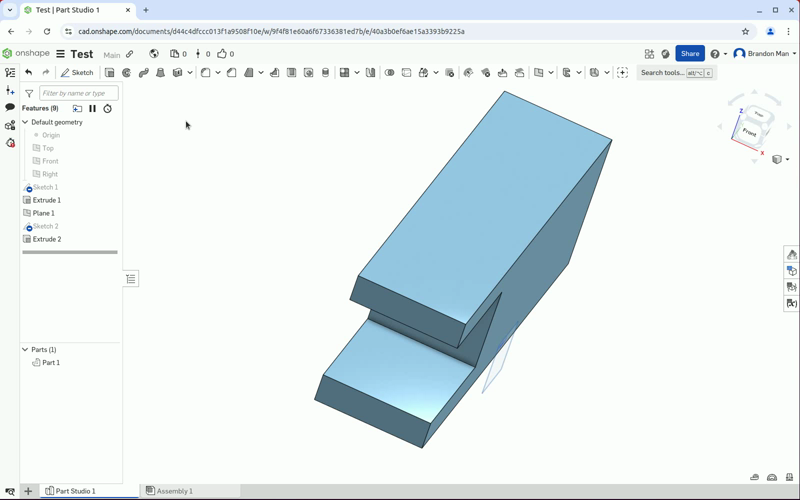
key(down, 2)
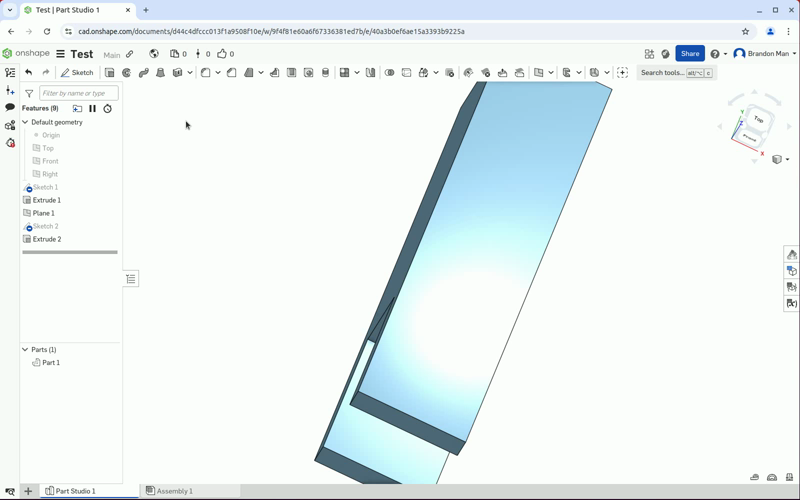
key(up, 2)
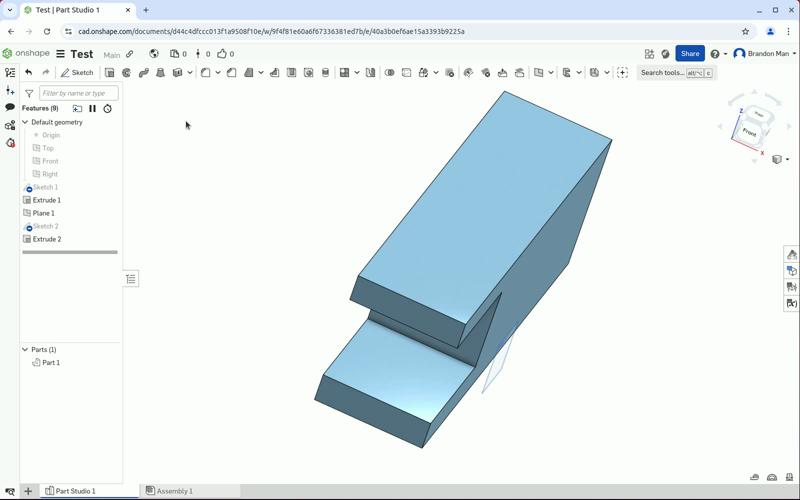
key(left, 2)
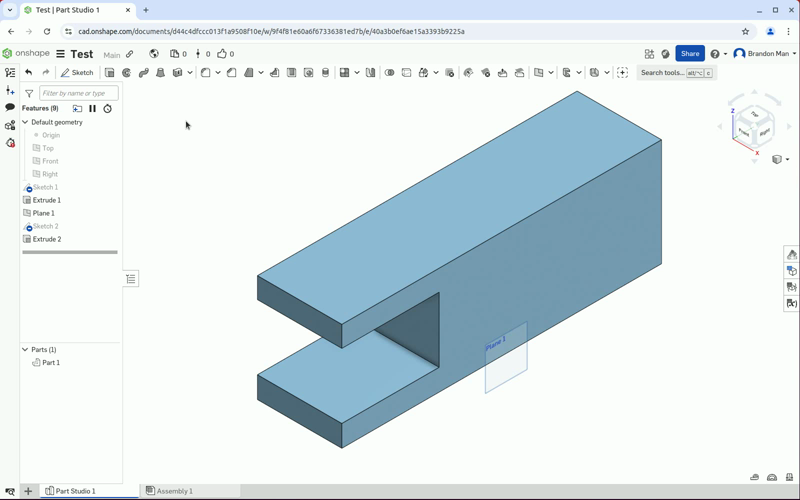
mouse_move(73, 189)
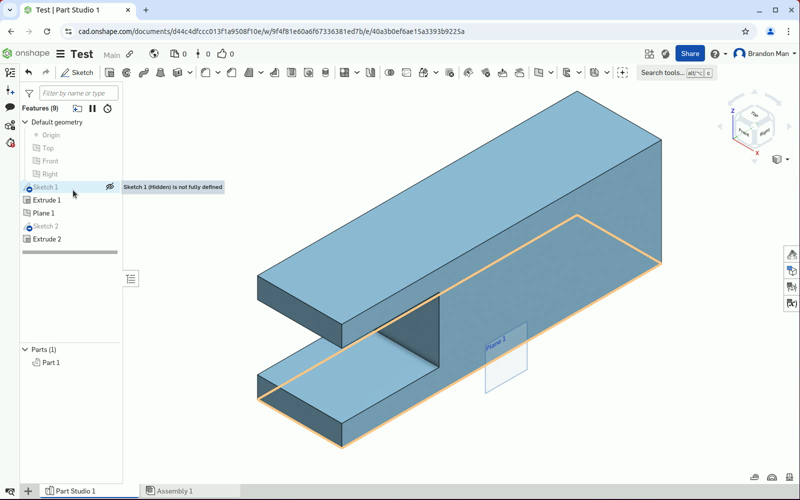
click(73, 189)